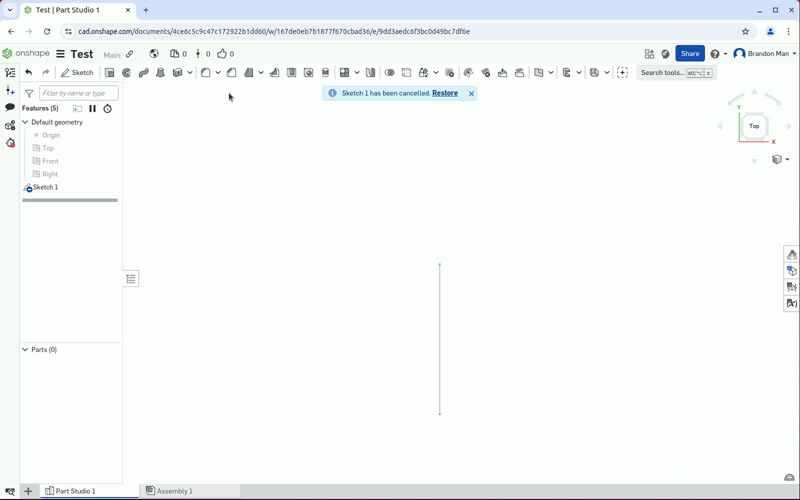
key(shift+h)
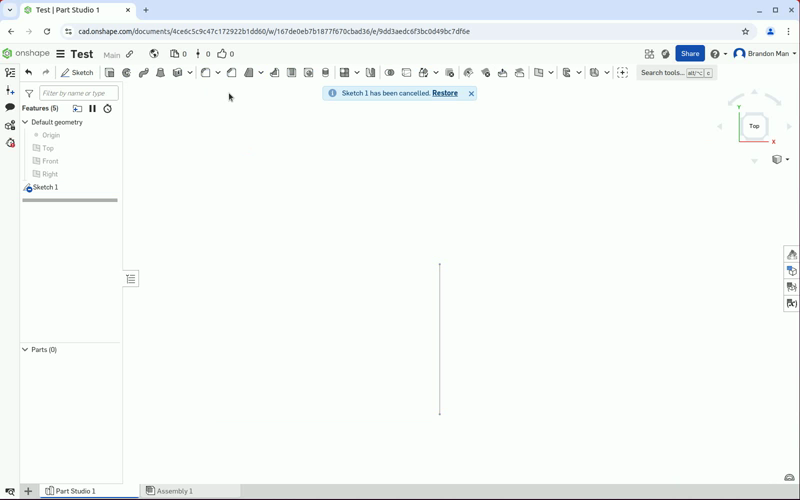
key(shift+s)
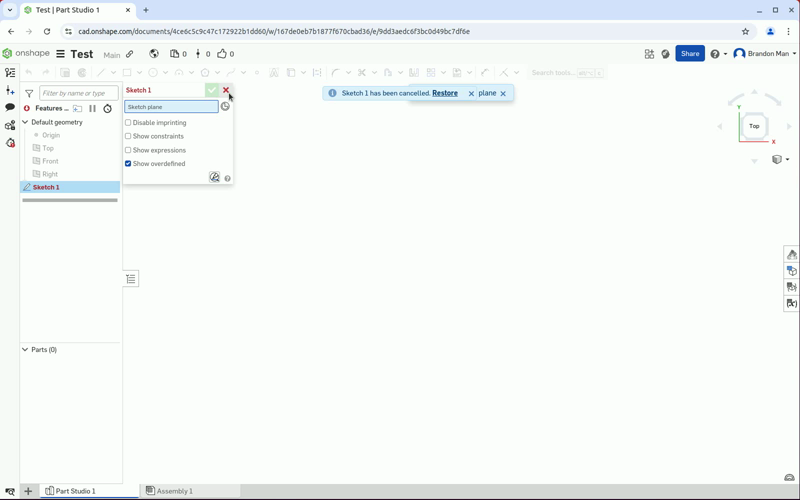
mouse_move(73, 150)
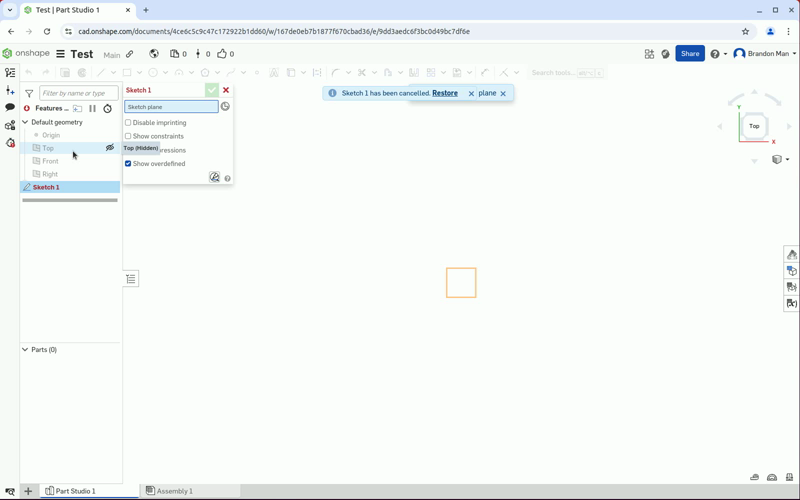
click(73, 150)
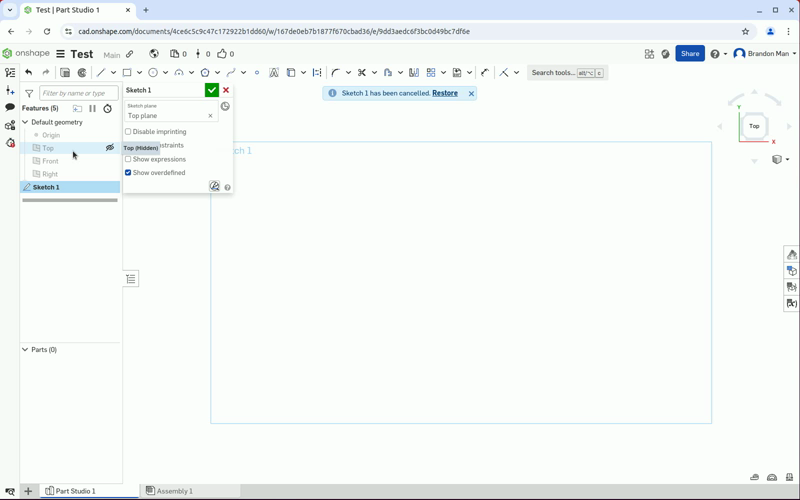
mouse_move(73, 352)
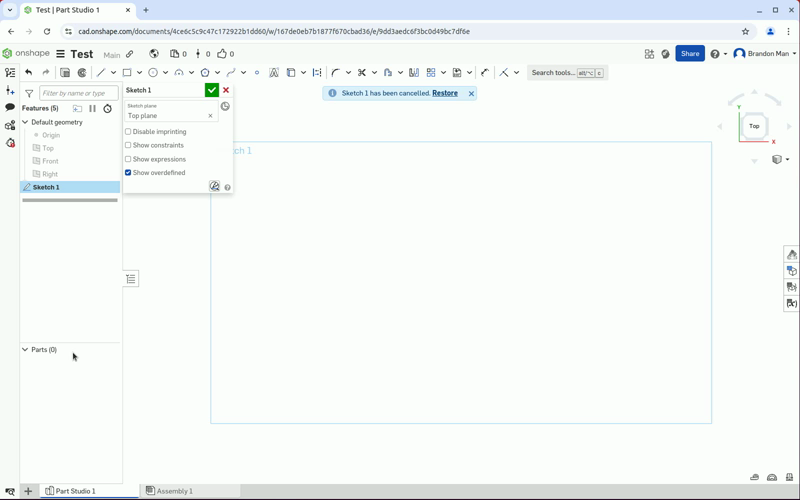
key(y)
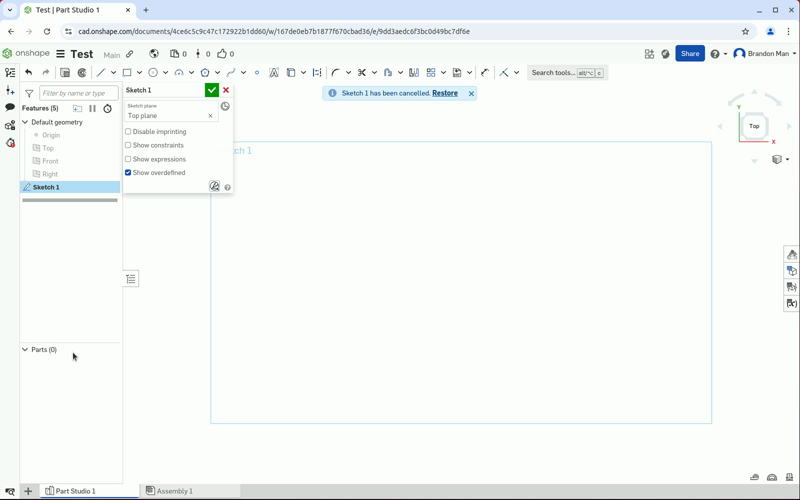
key(l)
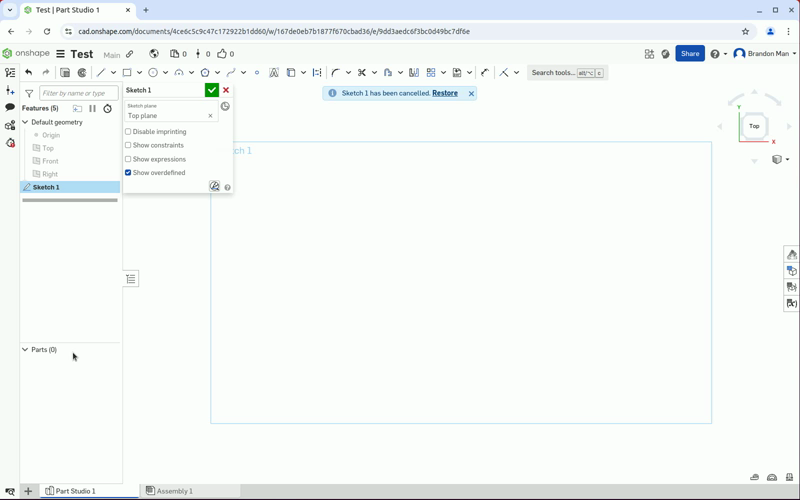
key_down(shift)
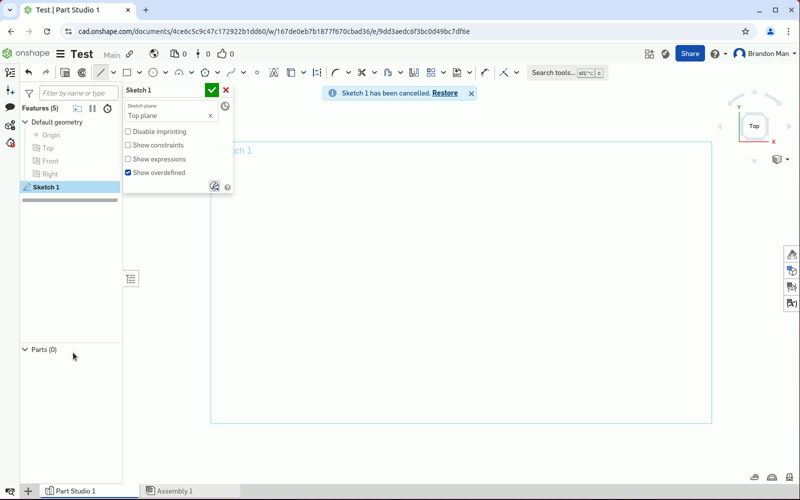
mouse_move(348, 297)
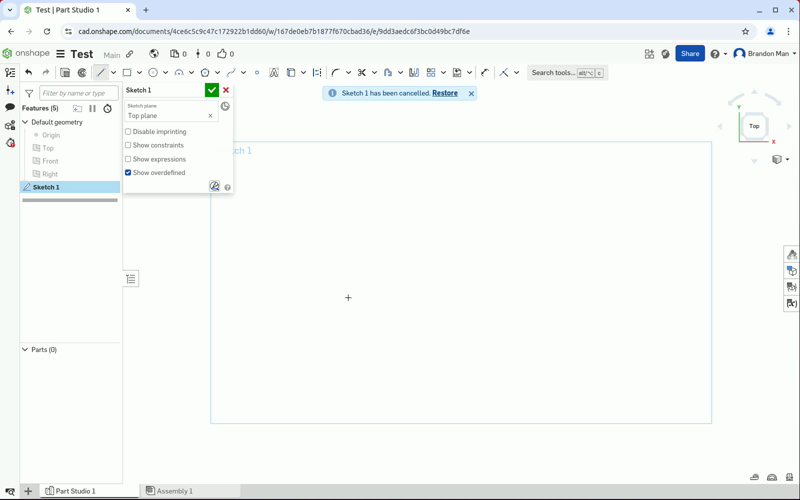
click(348, 297)
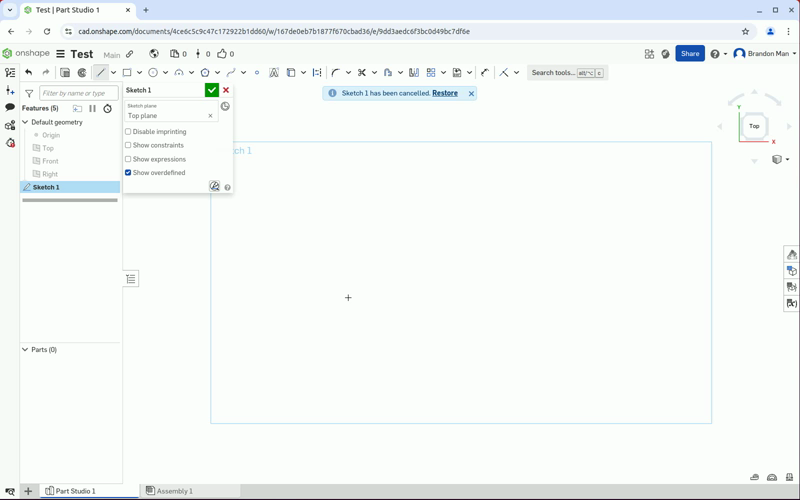
key_up(shift)
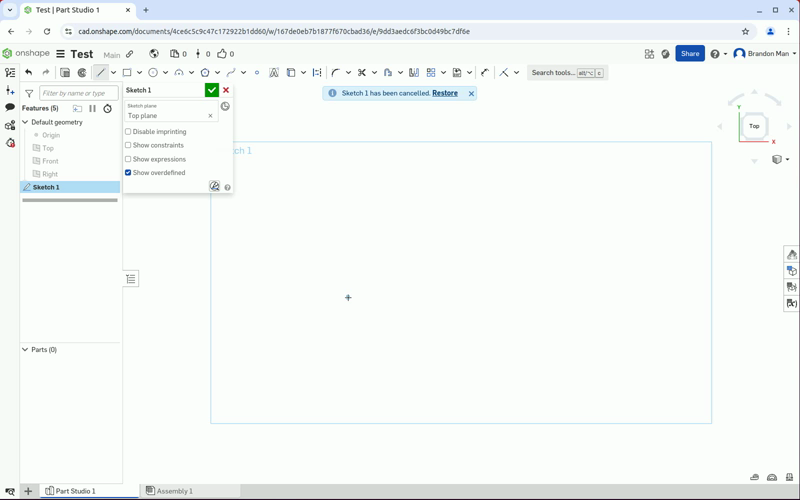
key_down(shift)
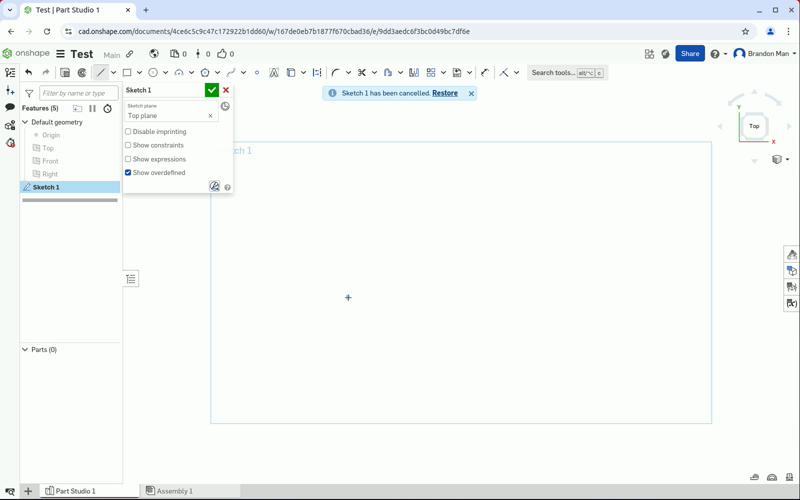
mouse_move(378, 297)
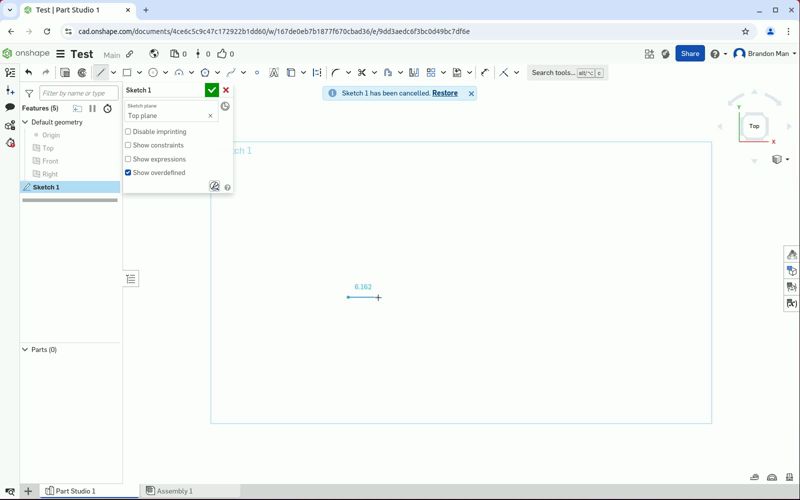
mouse_move(376, 297)
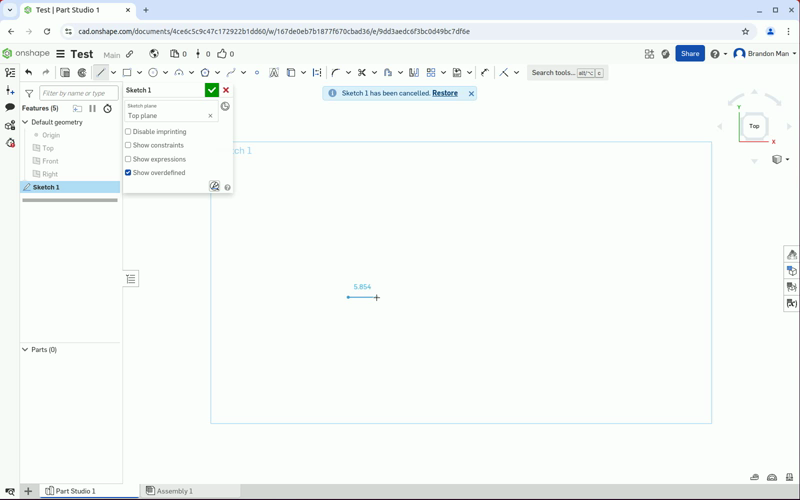
click(376, 297)
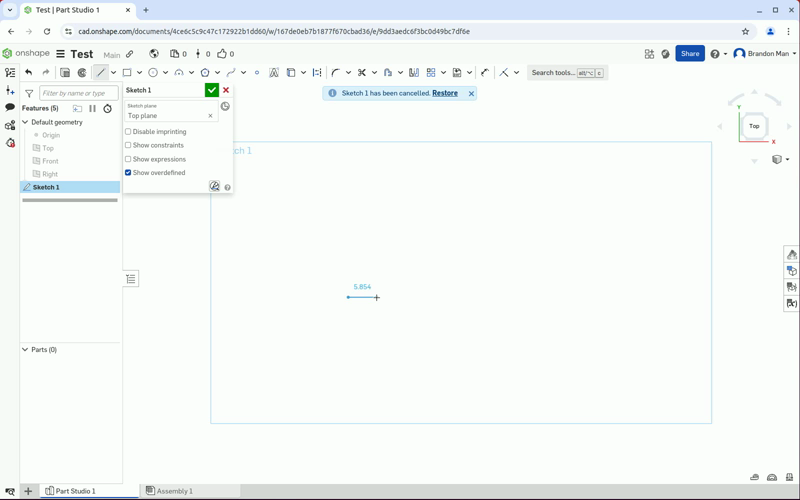
key_up(shift)
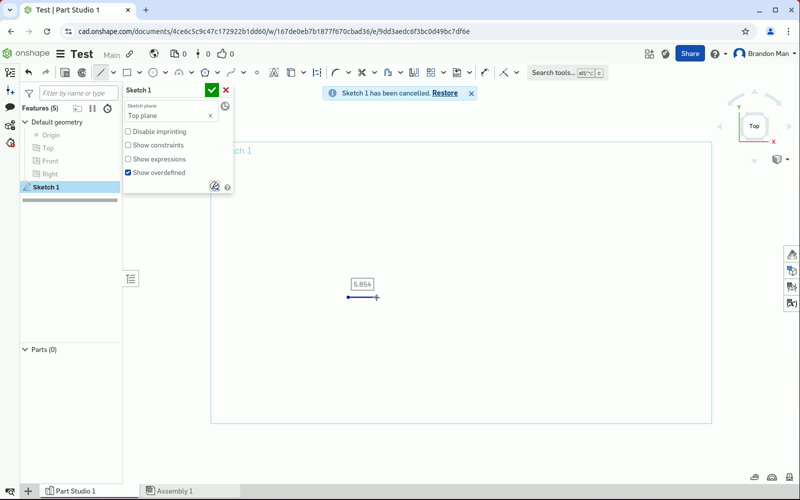
key_down(shift)
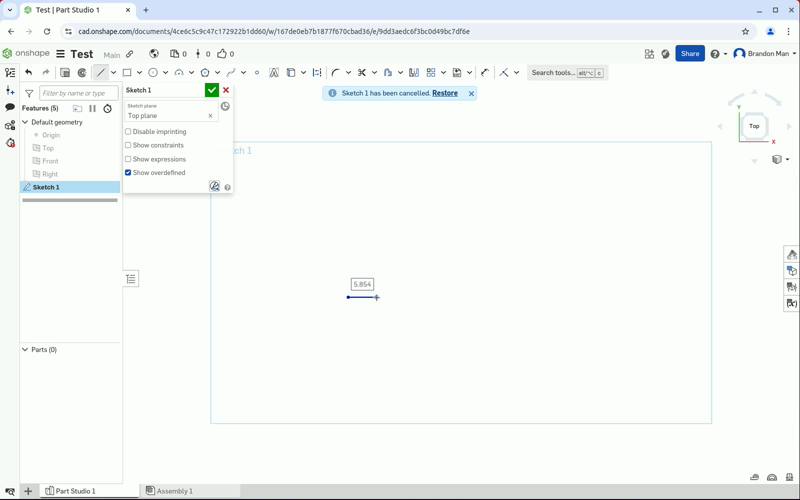
mouse_move(406, 297)
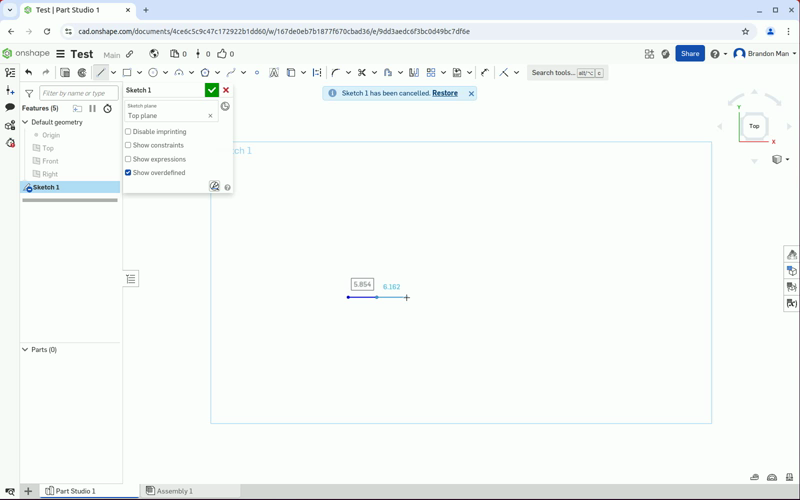
mouse_move(376, 282)
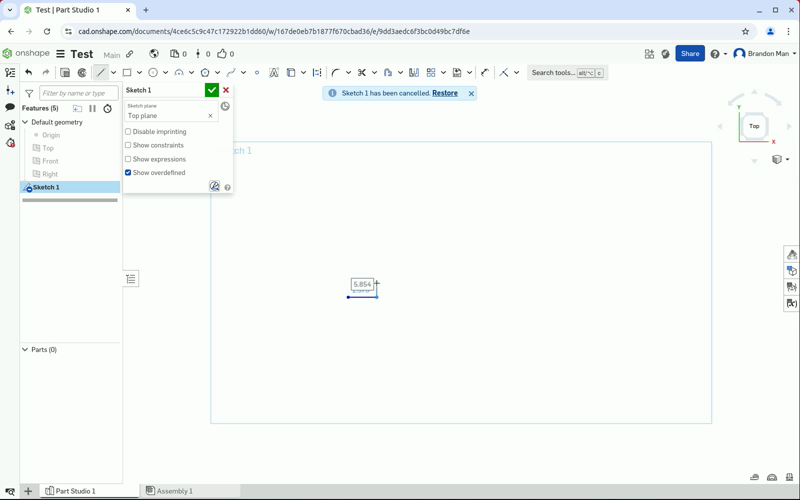
click(376, 282)
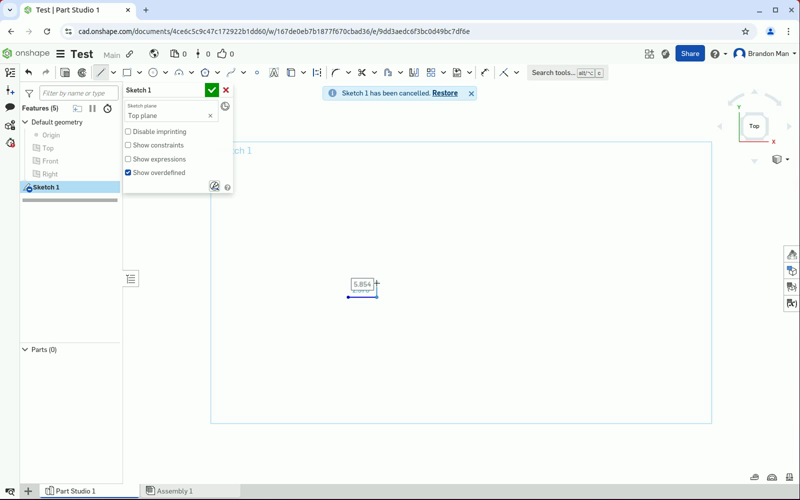
key_up(shift)
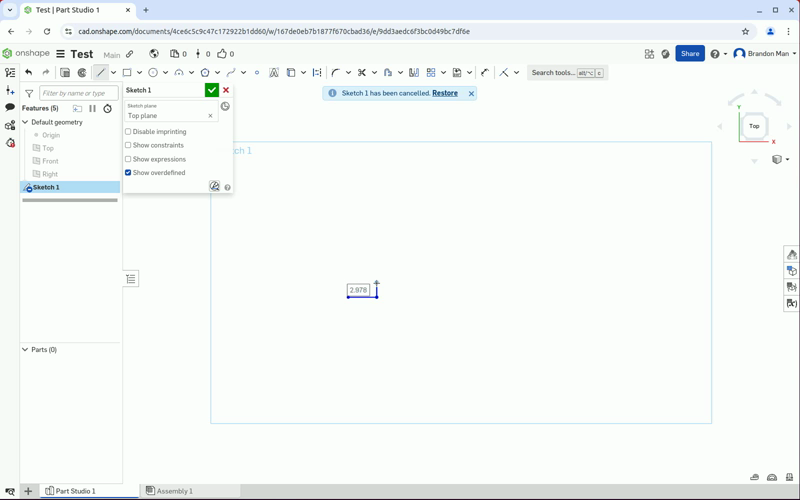
key_down(shift)
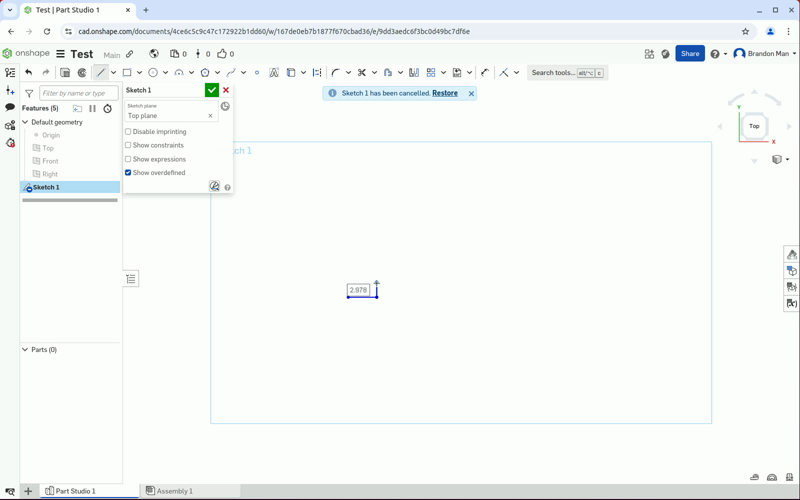
mouse_move(460, 282)
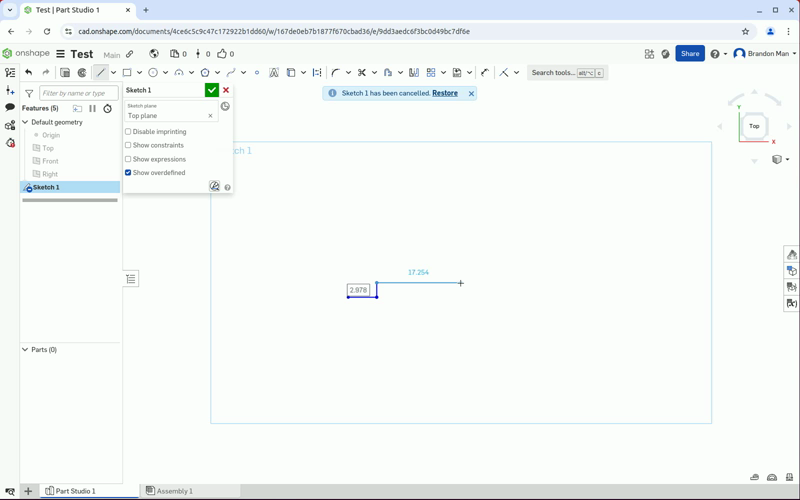
click(460, 282)
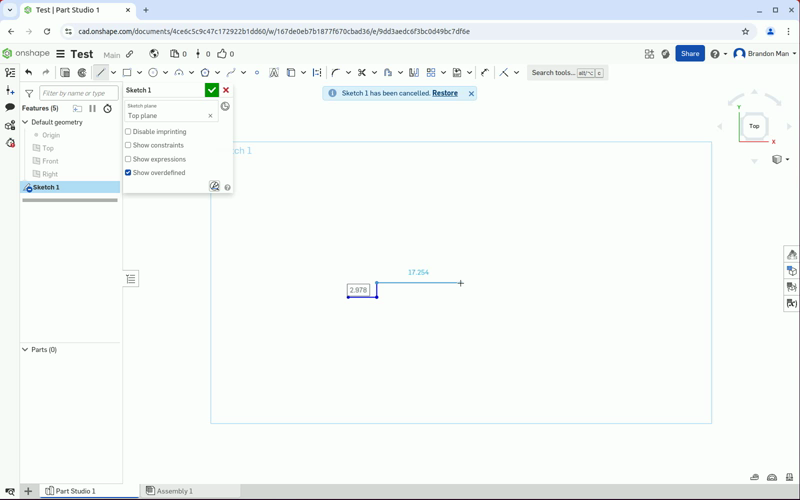
key_up(shift)
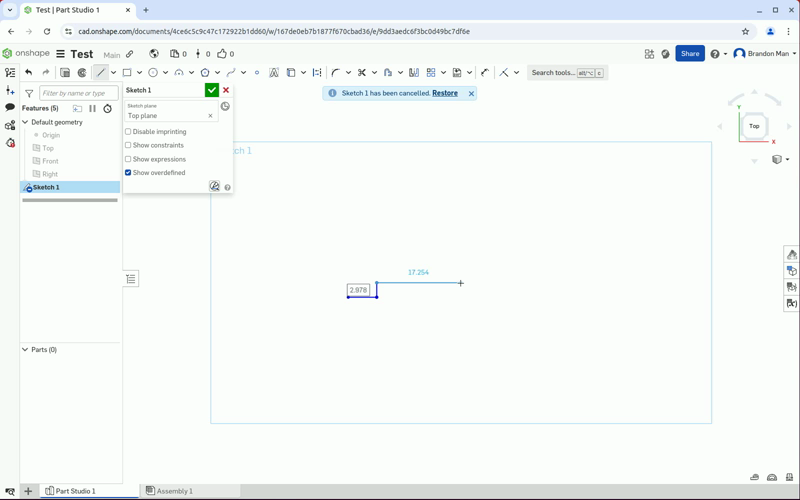
key_down(shift)
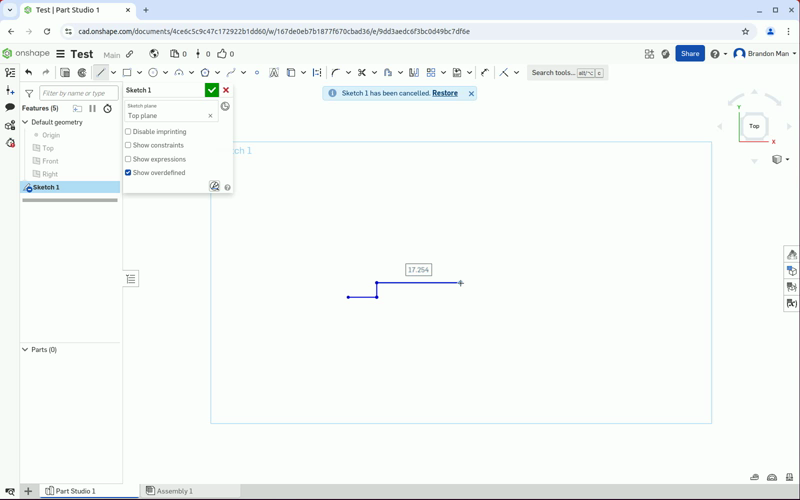
mouse_move(490, 282)
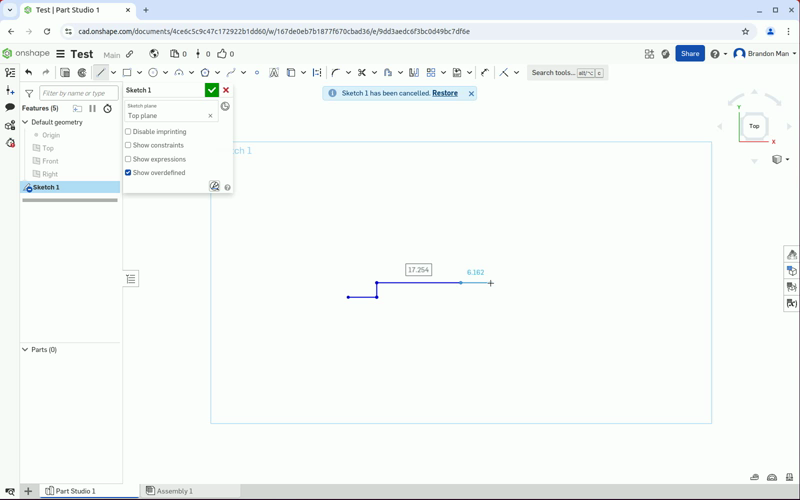
mouse_move(460, 240)
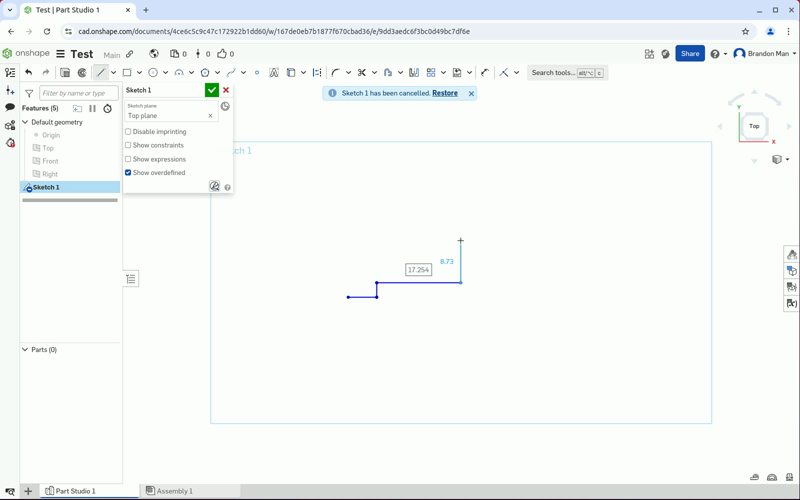
click(460, 240)
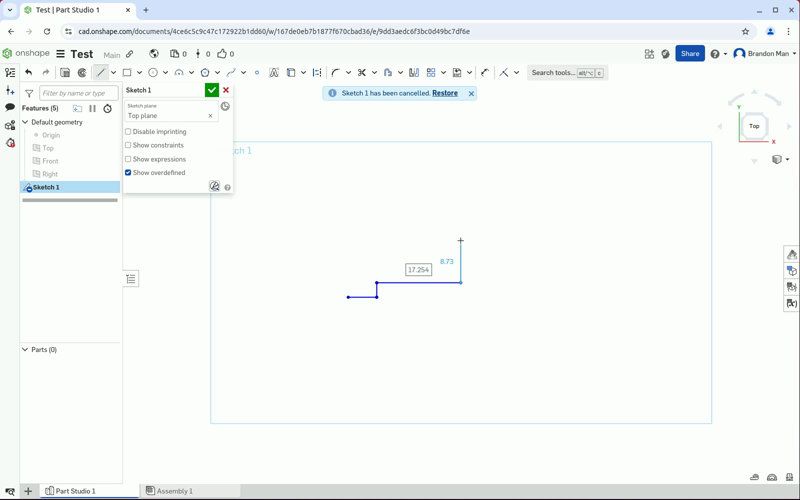
key_up(shift)
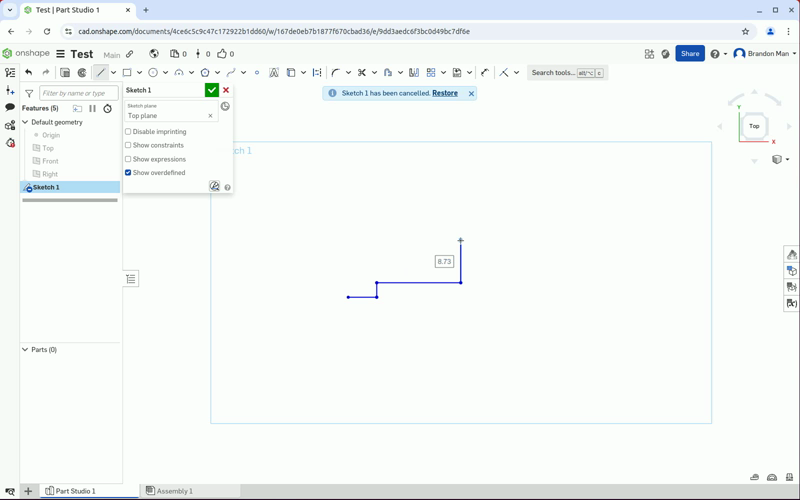
key_down(shift)
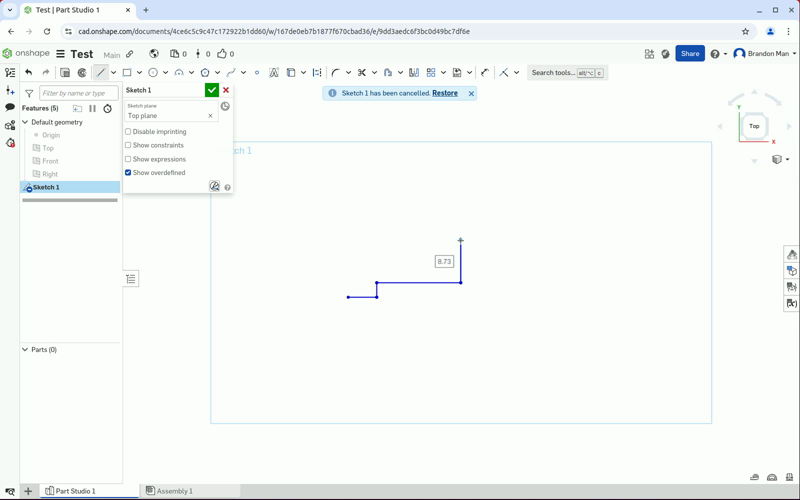
mouse_move(348, 240)
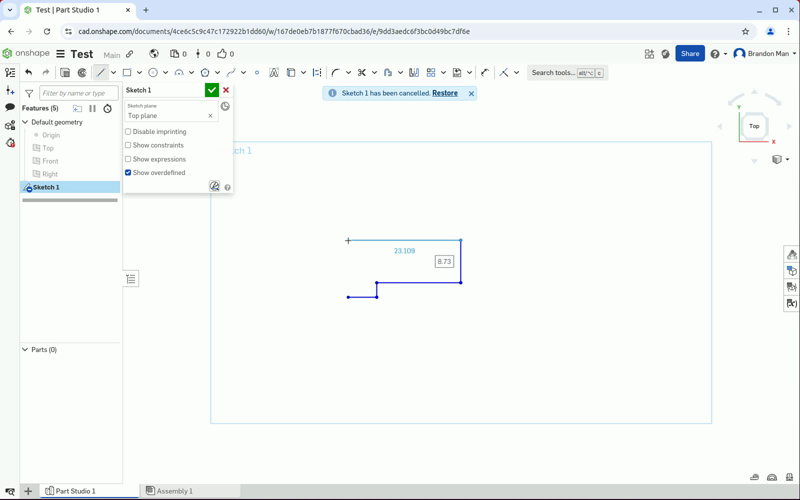
click(348, 240)
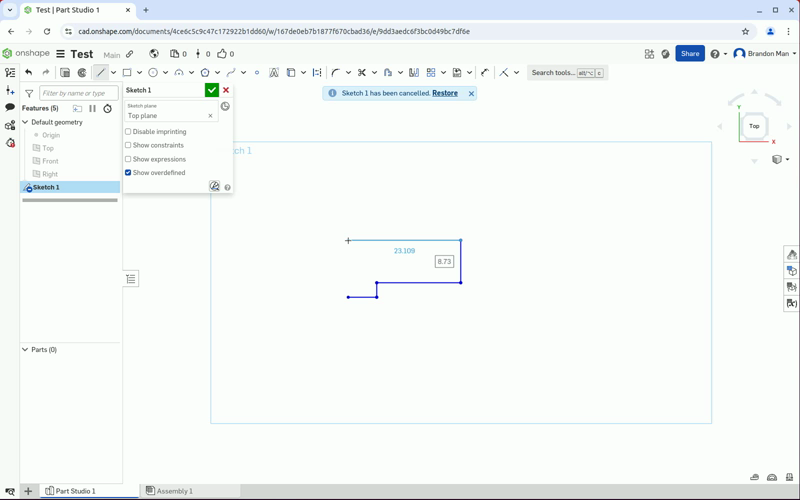
key_up(shift)
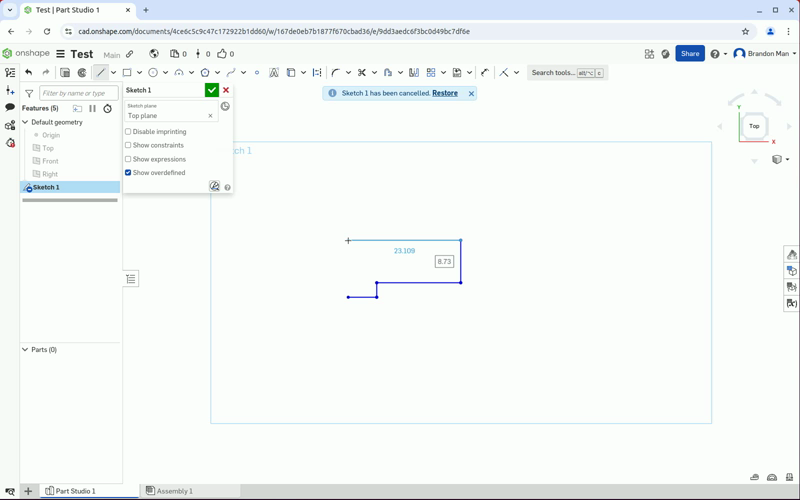
mouse_move(378, 240)
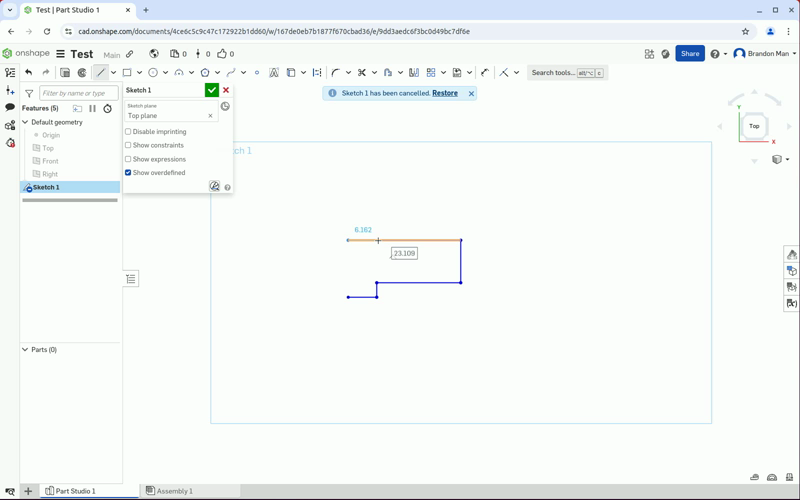
key_down(shift)
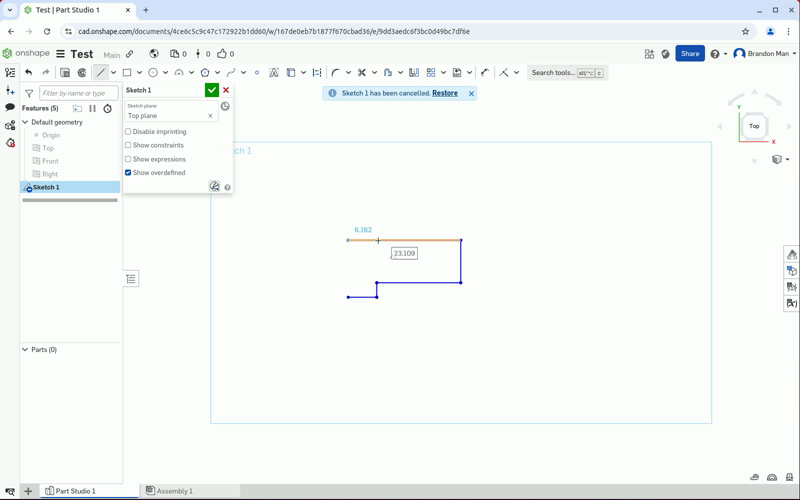
mouse_move(348, 297)
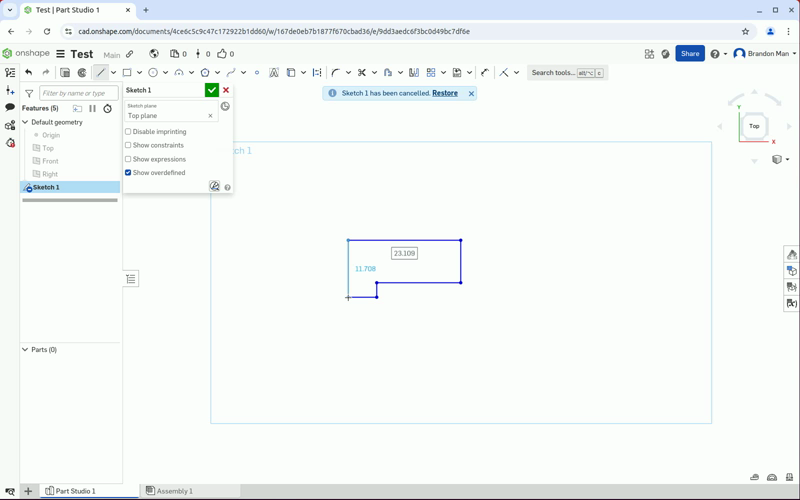
key_up(shift)
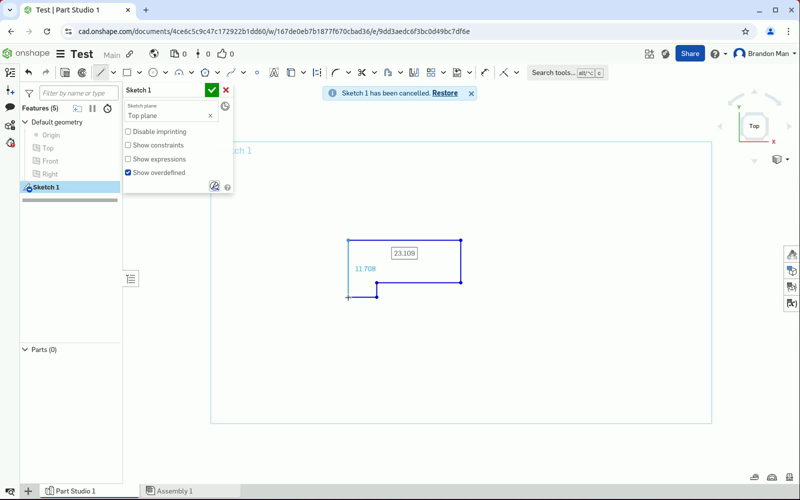
click(348, 297)
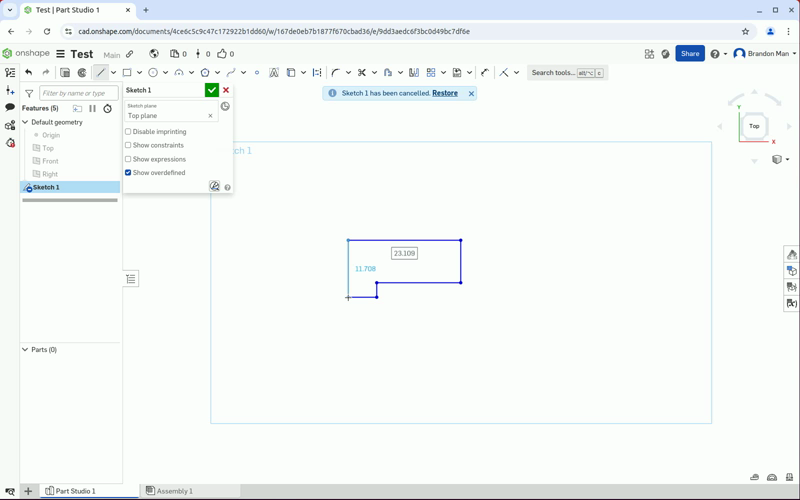
key(esc)
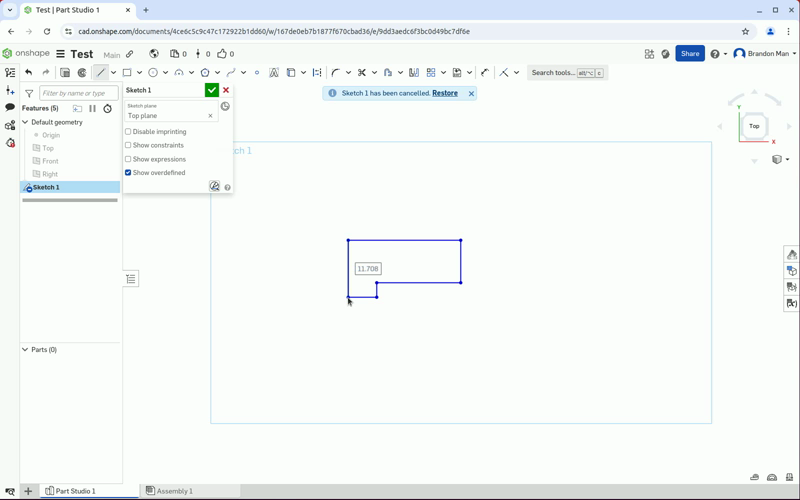
mouse_move(388, 247)
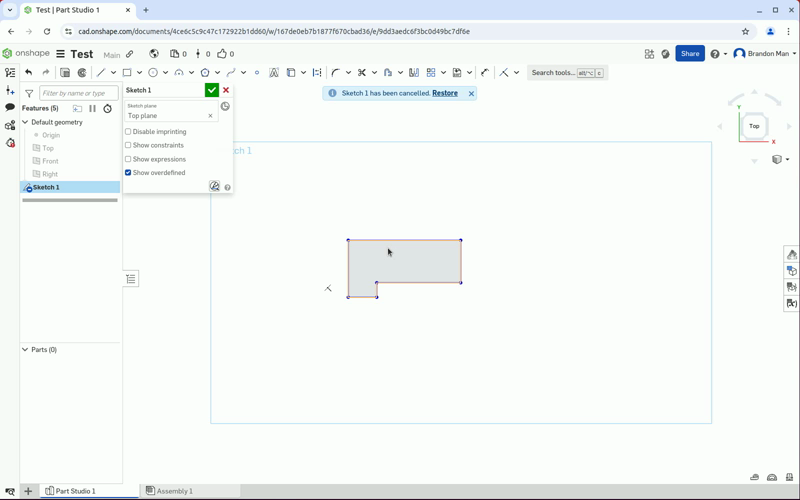
click(388, 247)
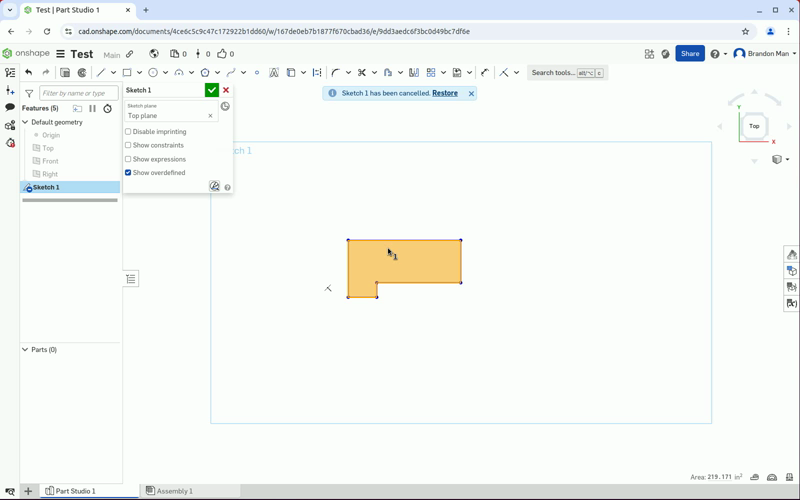
mouse_move(73, 352)
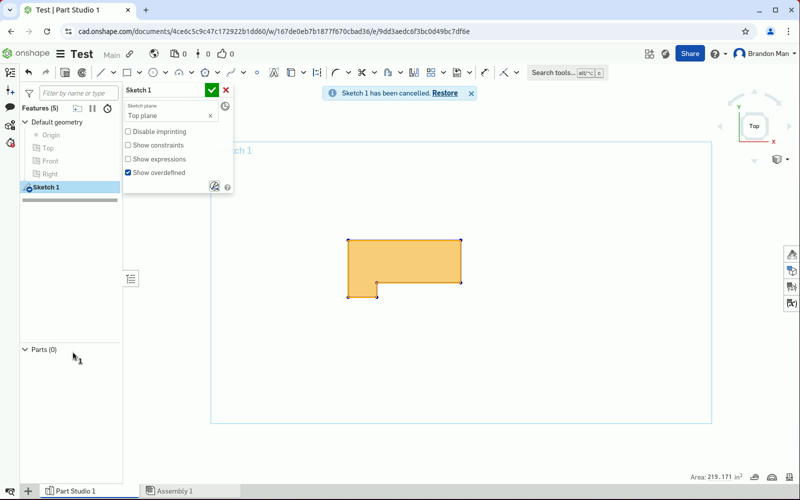
key(shift+y)
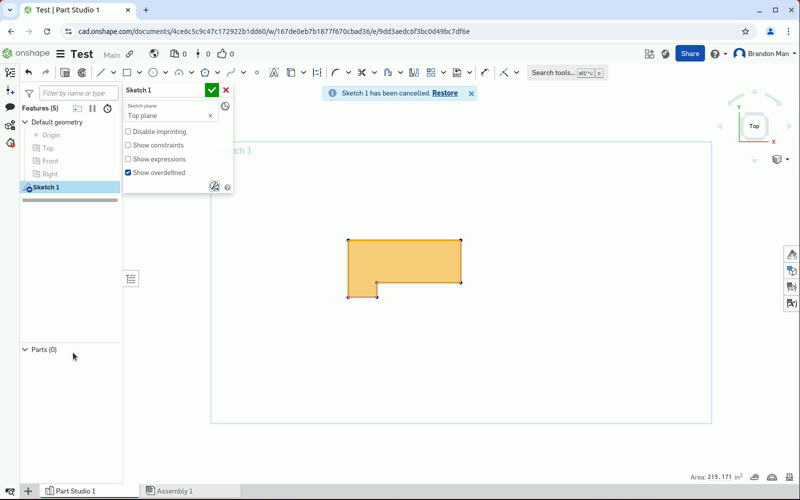
key(shift+e)
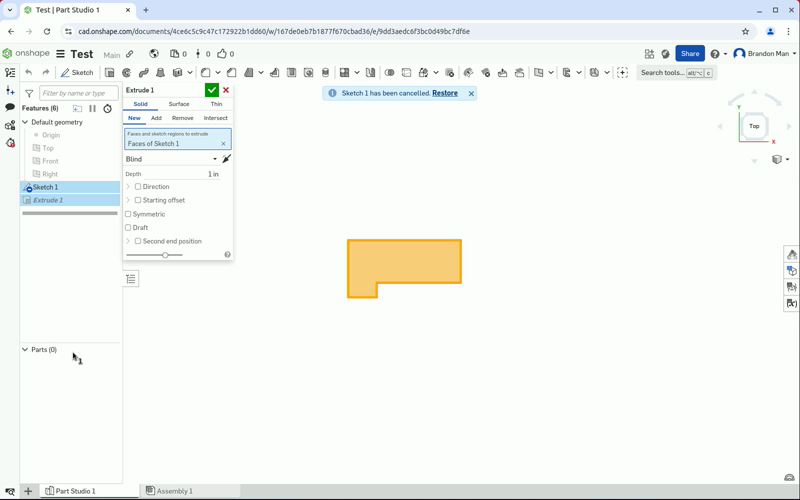
mouse_move(143, 106)
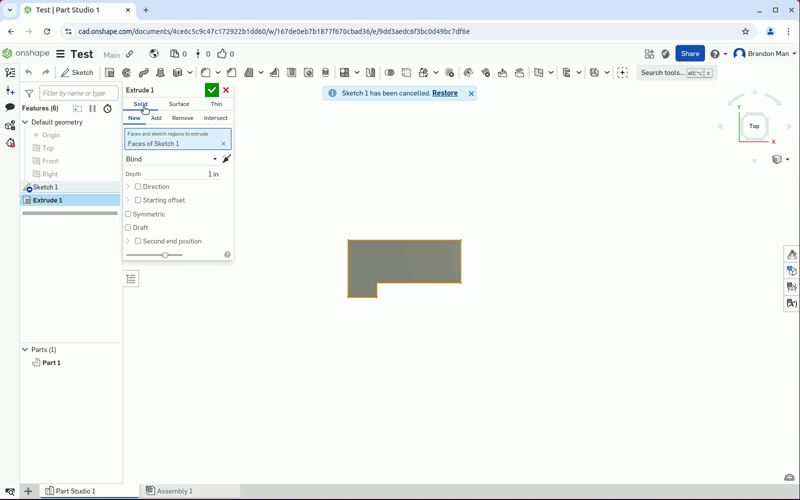
click(143, 106)
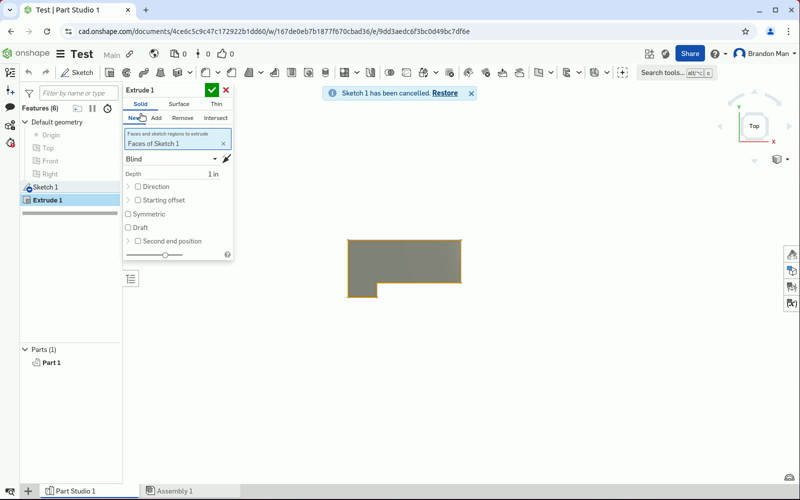
mouse_move(137, 120)
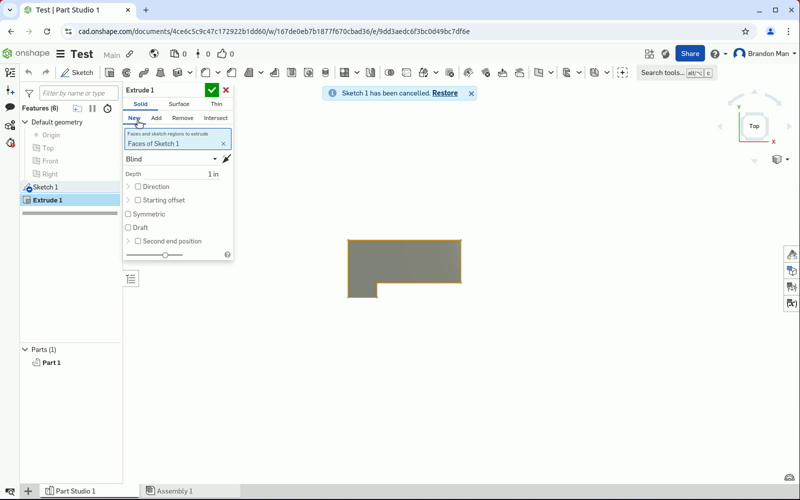
click(137, 120)
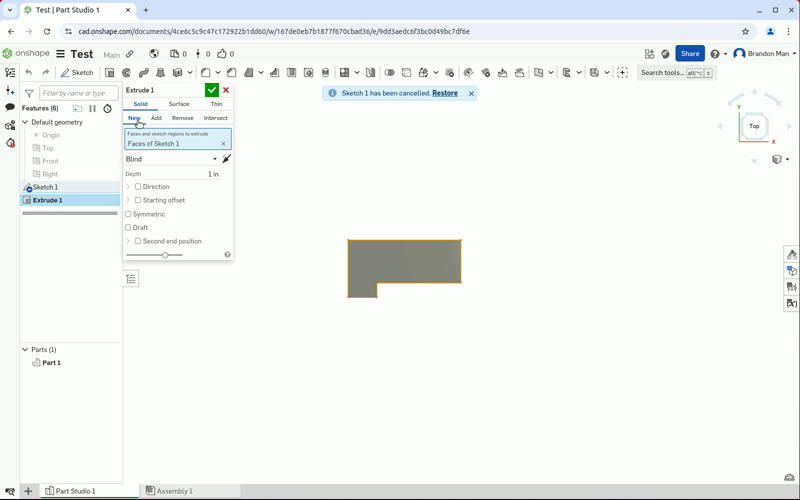
key(tab, 4)
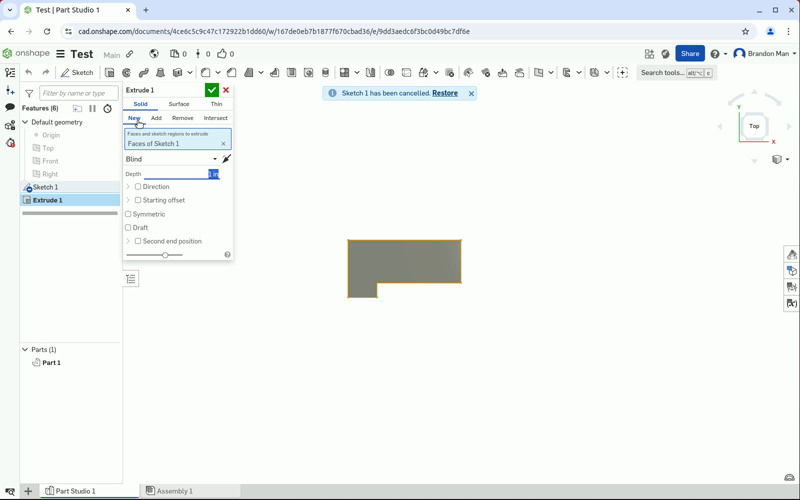
text(5.777)
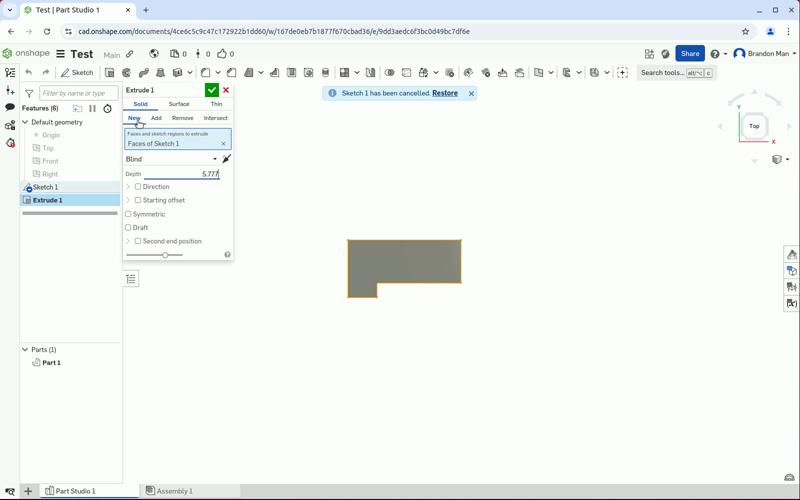
key(enter)
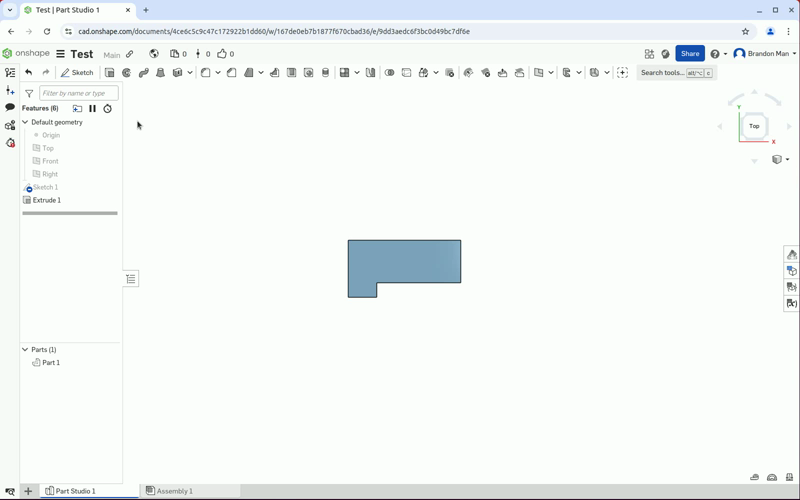
key(shift+h)
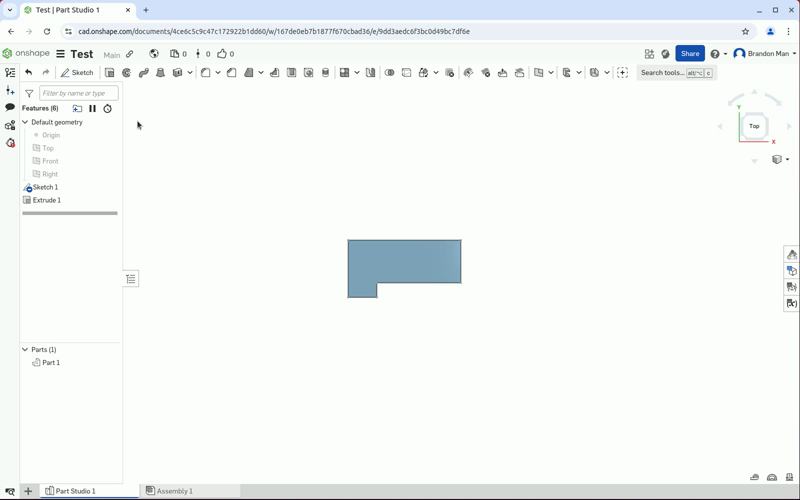
key(shift+h)
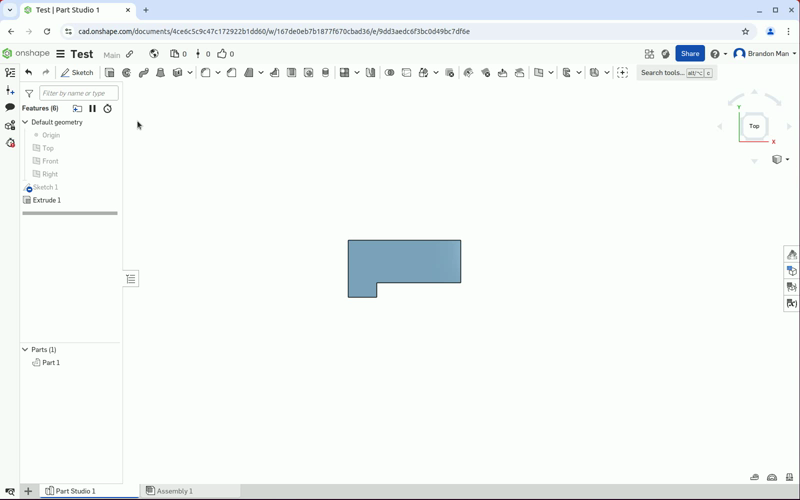
mouse_move(73, 189)
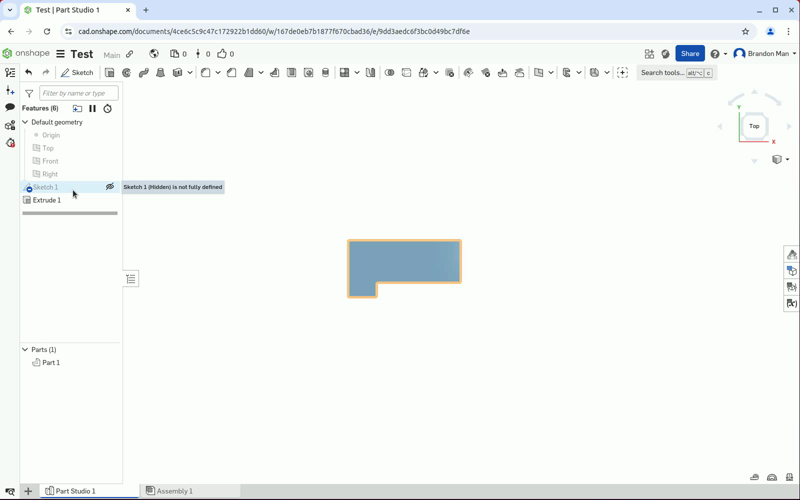
click(73, 189)
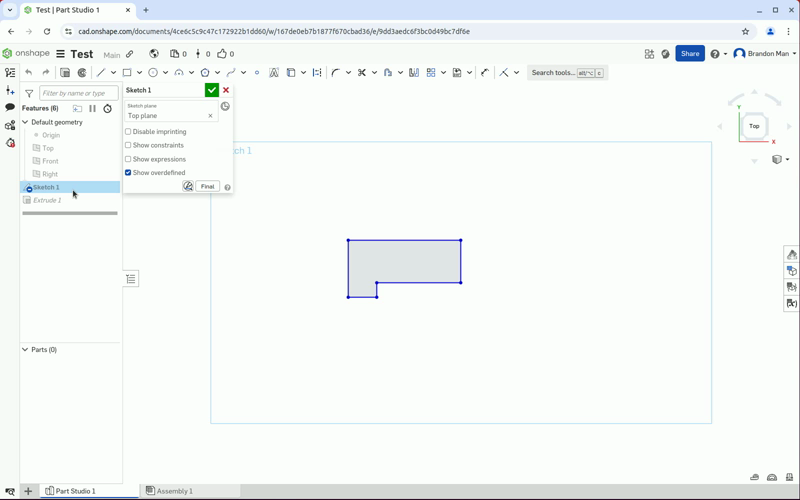
mouse_move(229, 92)
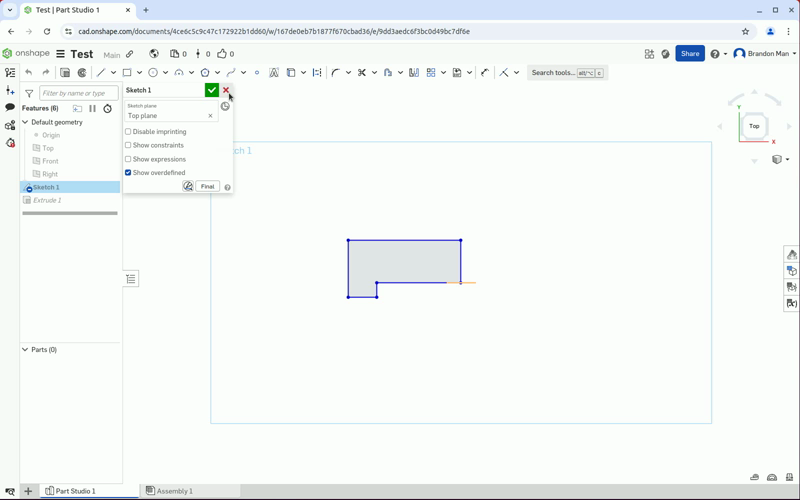
click(229, 92)
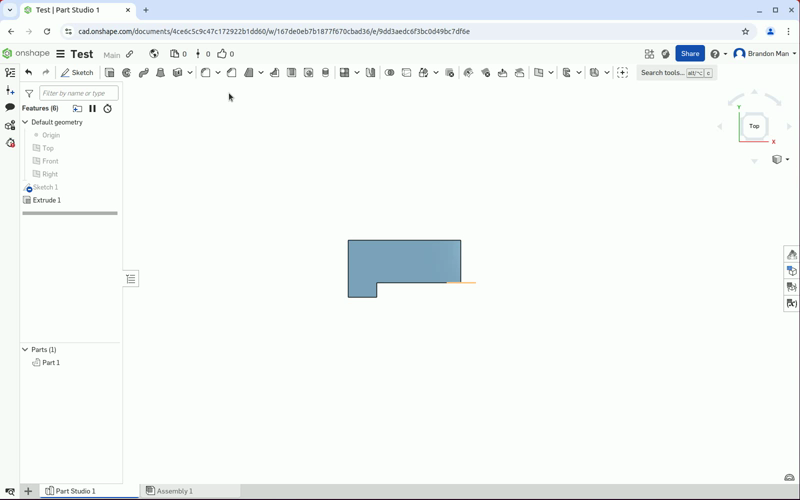
mouse_move(541, 75)
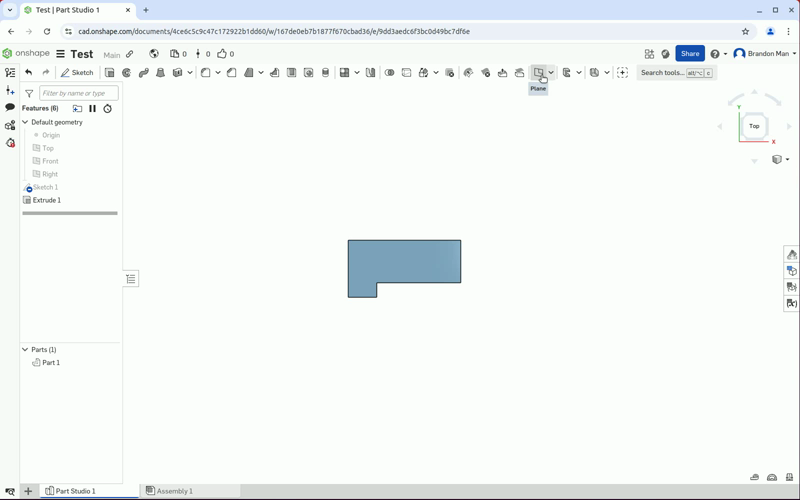
click(541, 75)
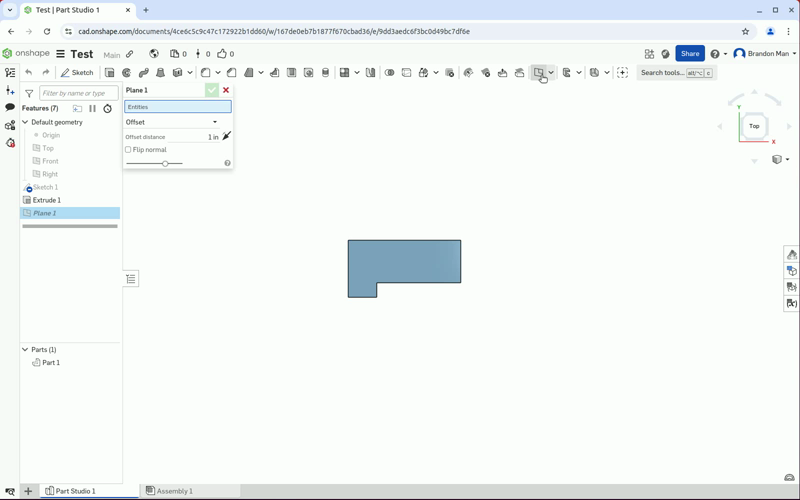
mouse_move(73, 150)
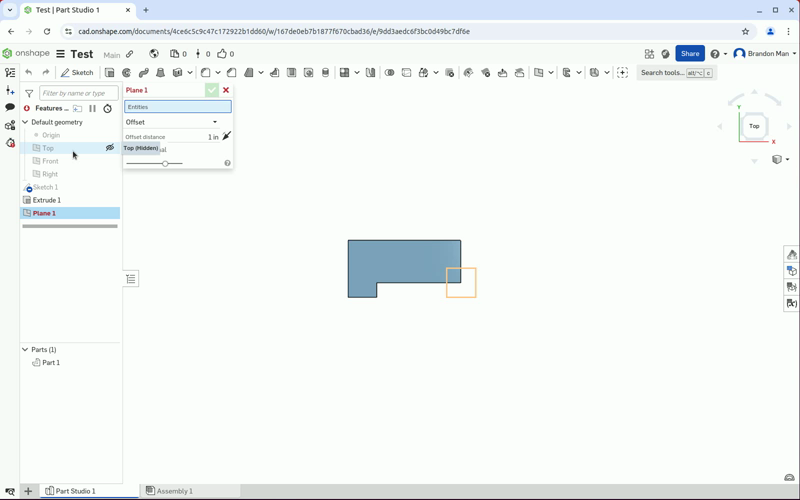
click(73, 150)
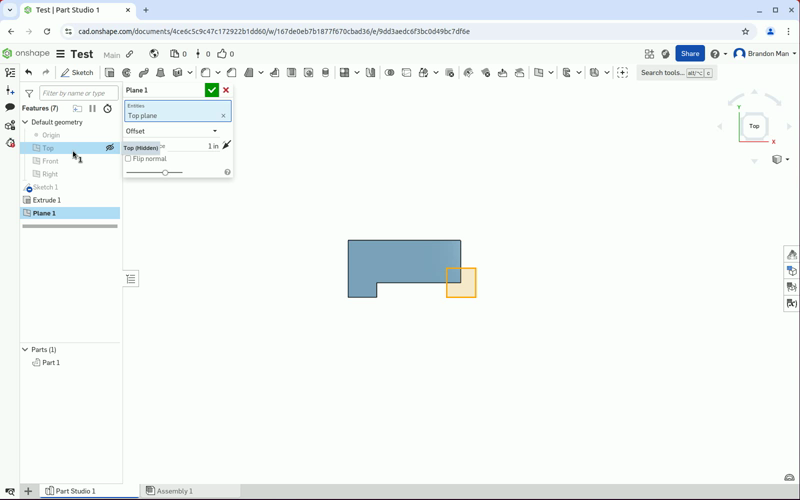
key(tab, 2)
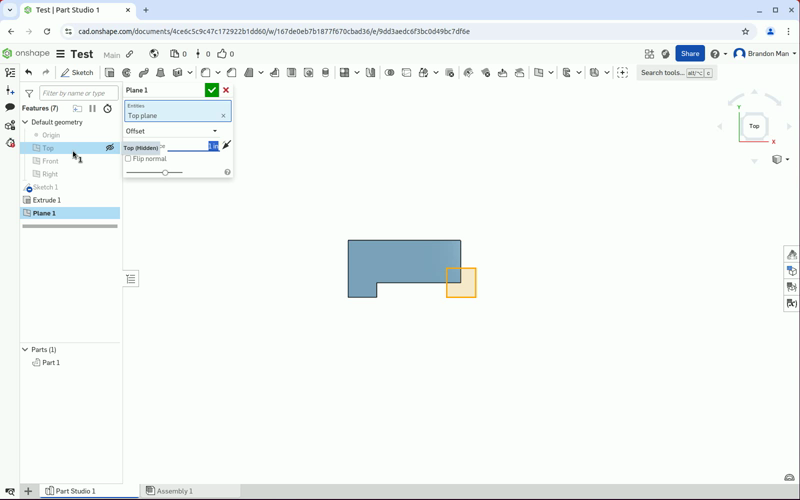
text(5.792)
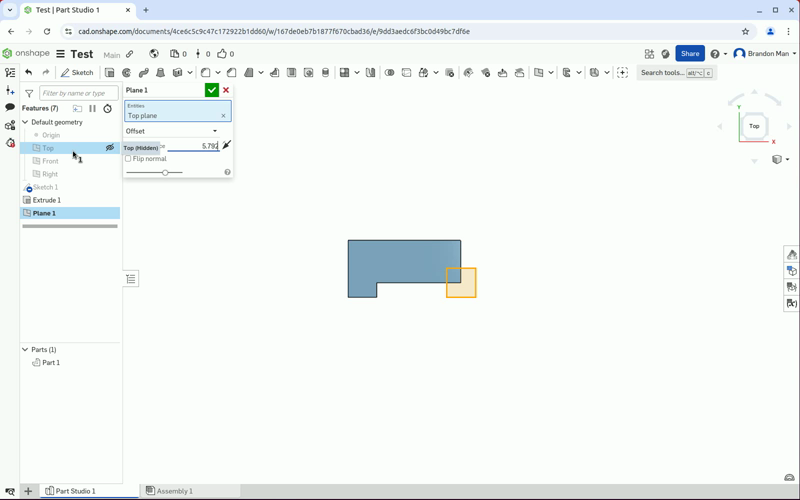
key(enter, 2)
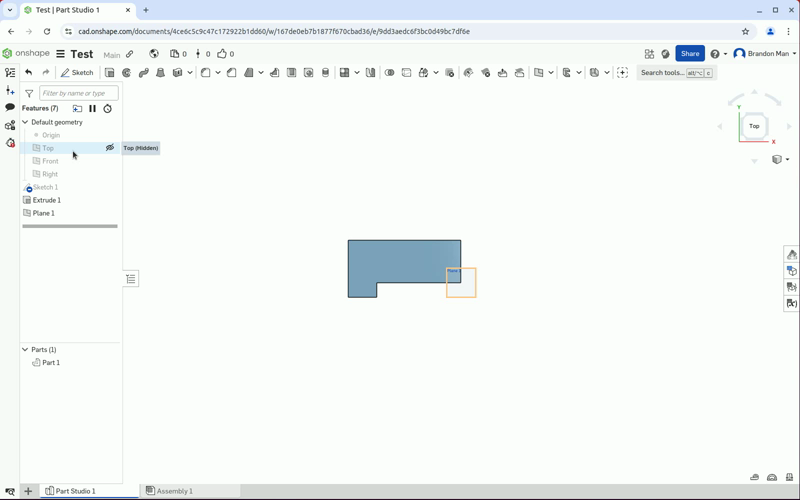
key(shift+s)
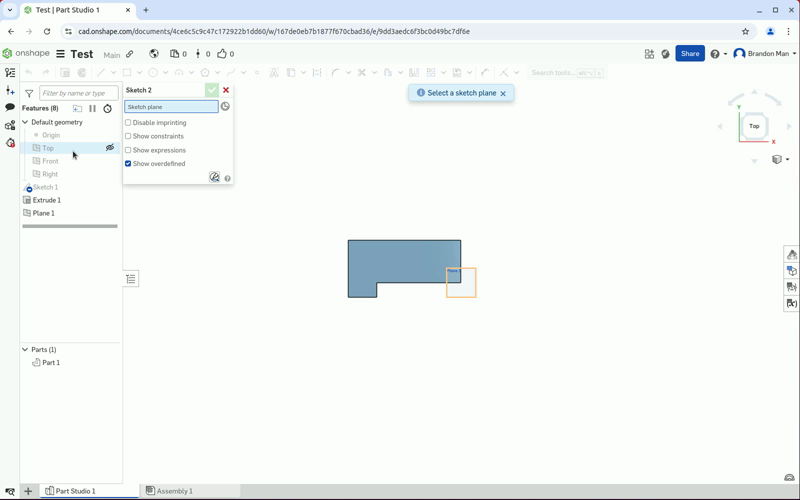
mouse_move(73, 215)
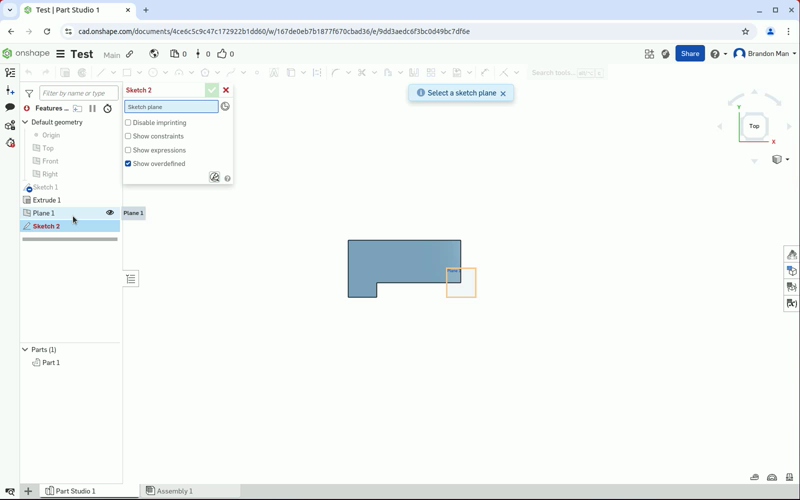
click(73, 215)
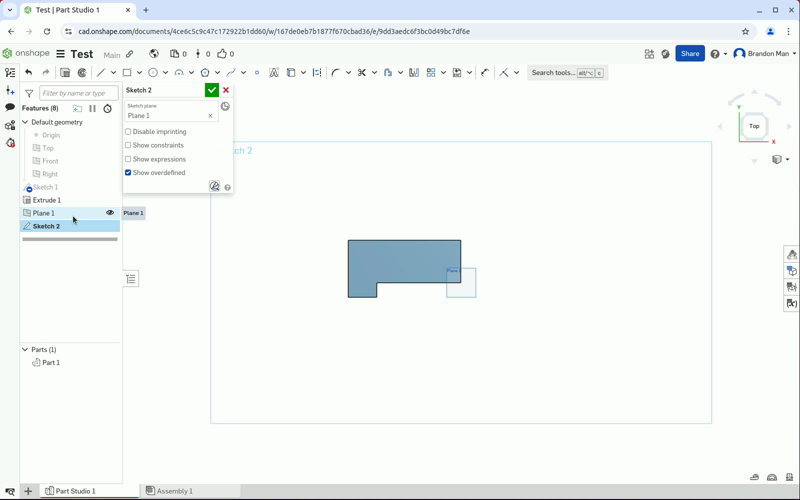
mouse_move(73, 352)
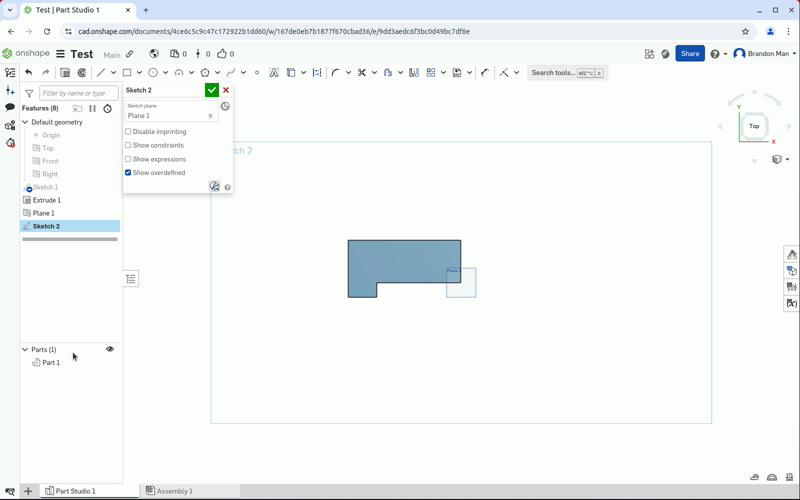
key(y)
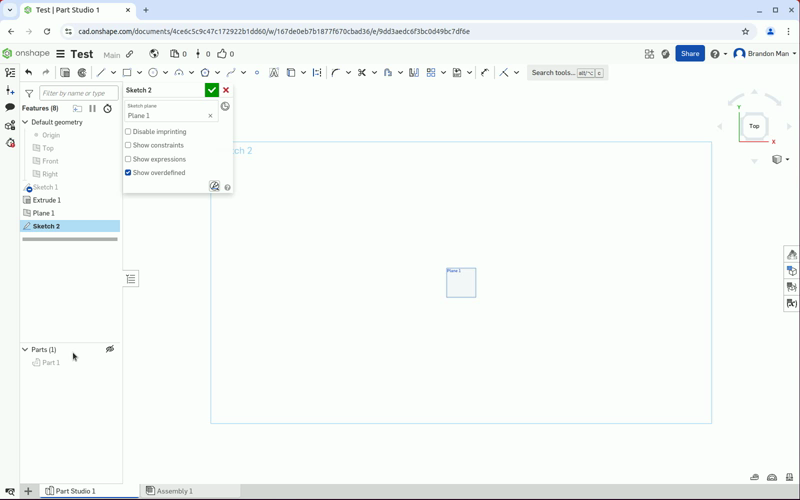
key(l)
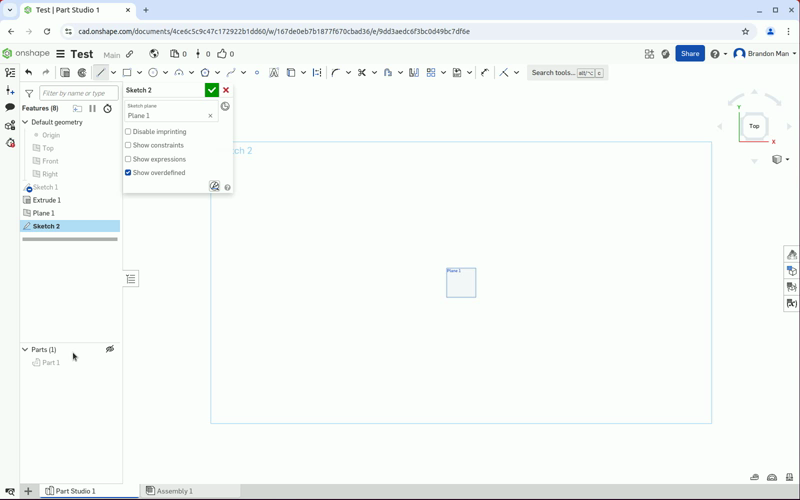
key_down(shift)
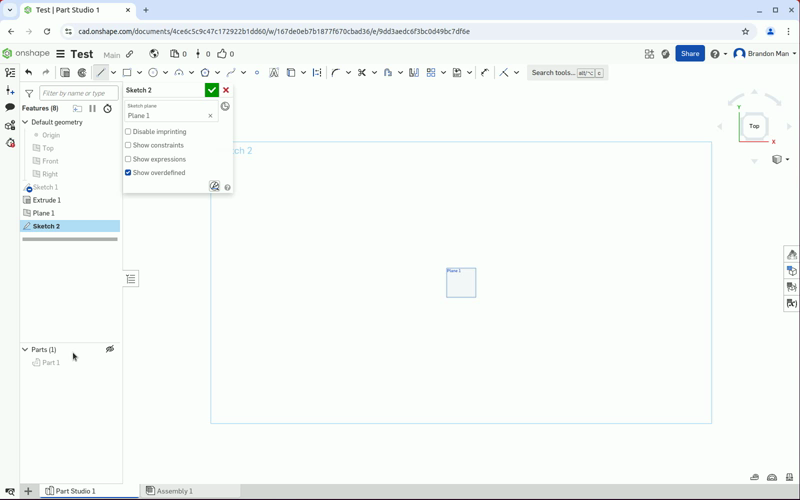
mouse_move(348, 254)
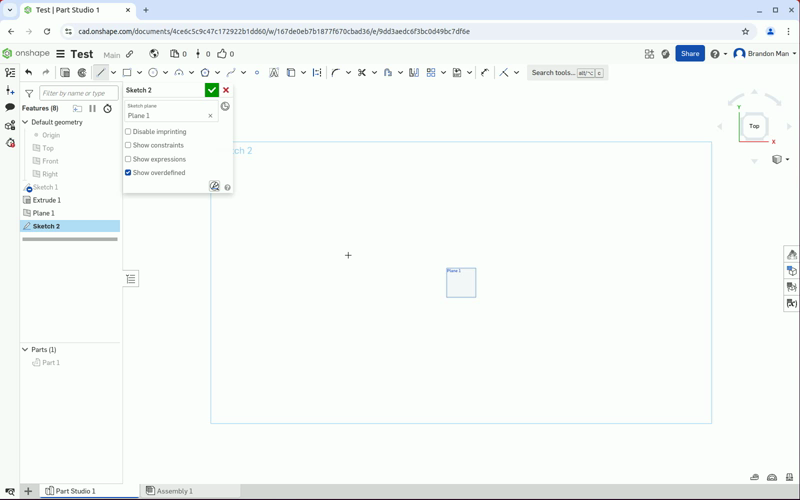
click(348, 254)
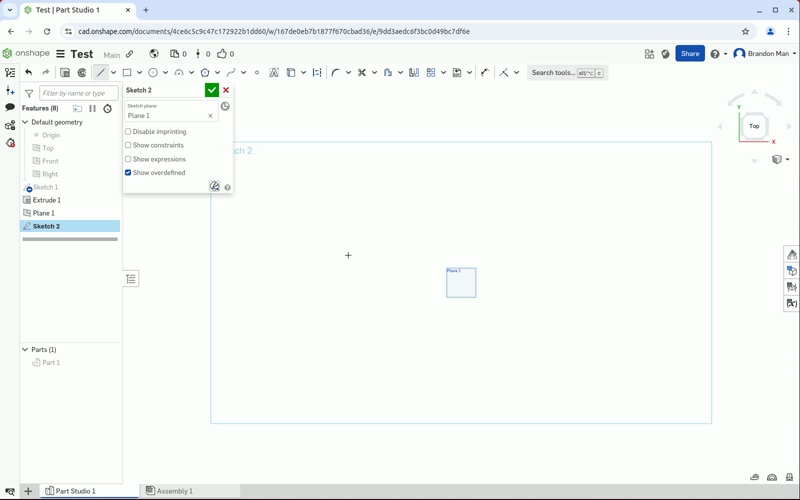
key_up(shift)
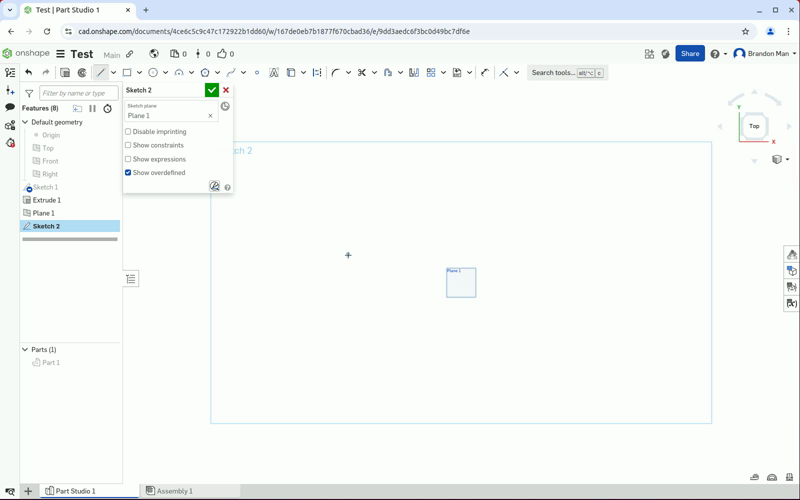
key_down(shift)
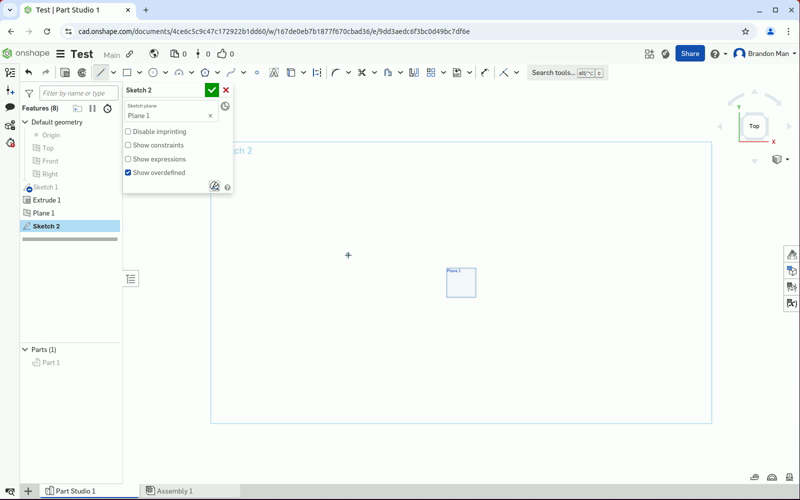
mouse_move(378, 254)
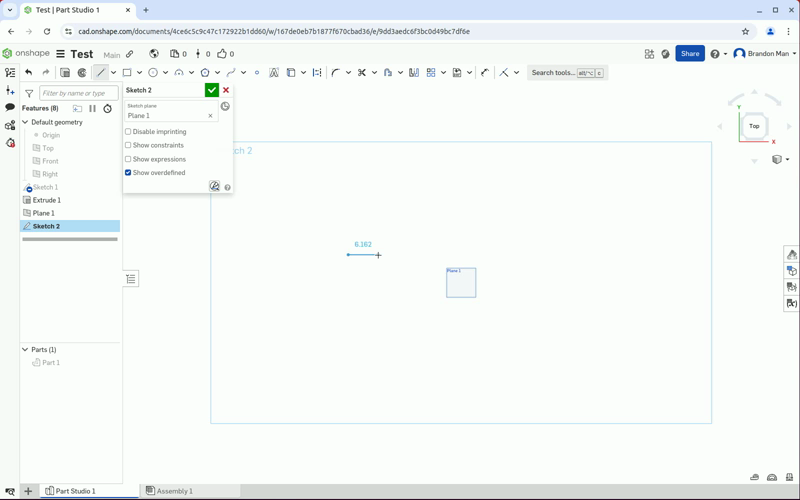
mouse_move(377, 254)
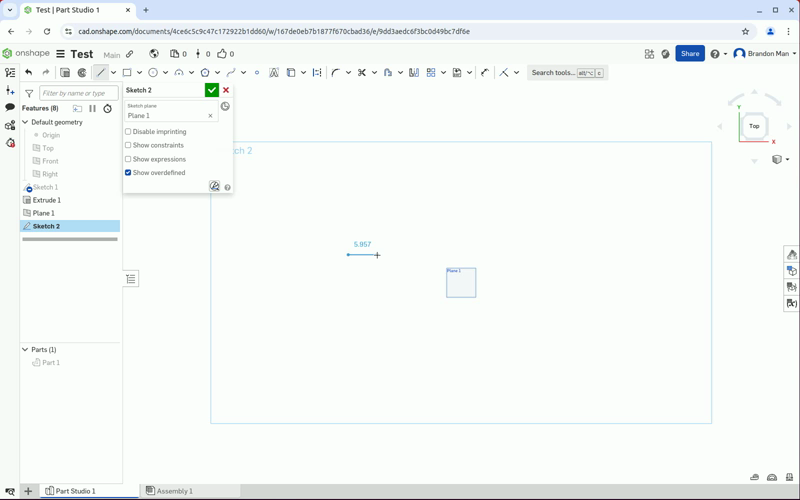
click(377, 254)
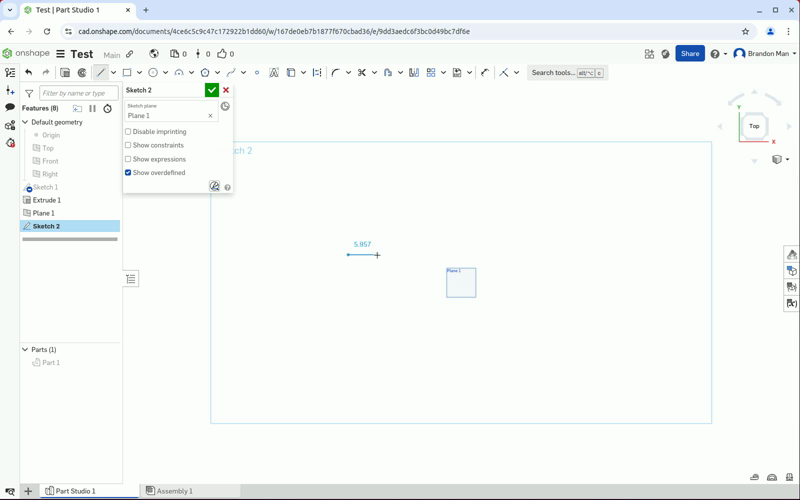
key_up(shift)
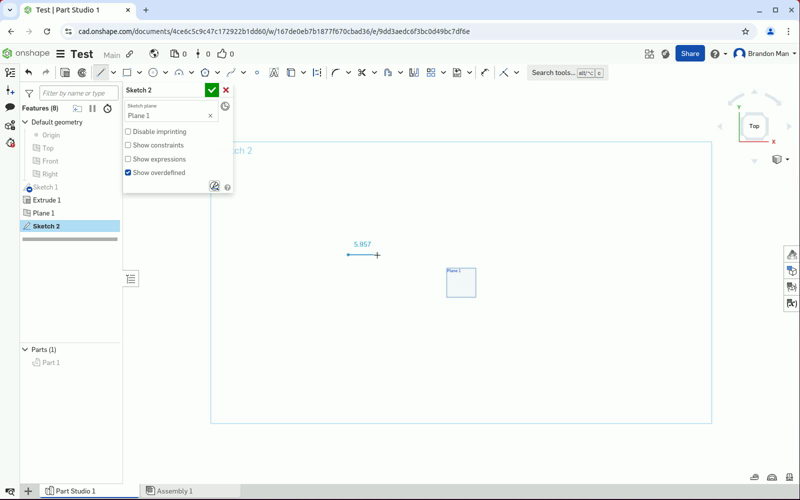
key_down(shift)
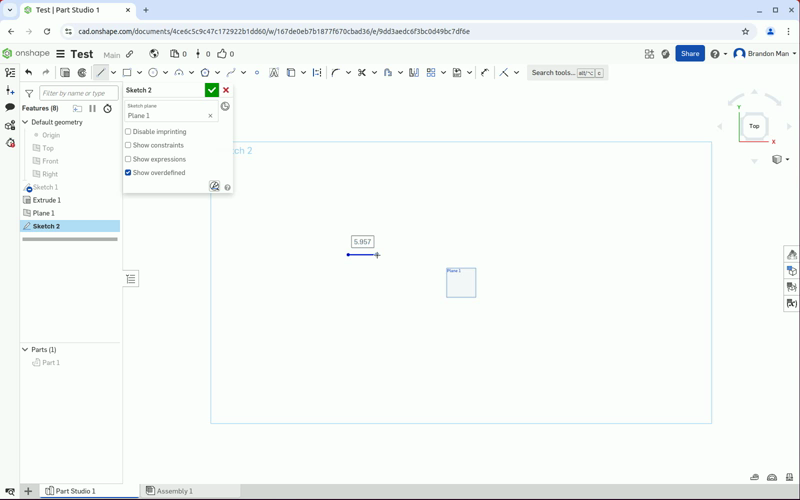
mouse_move(407, 254)
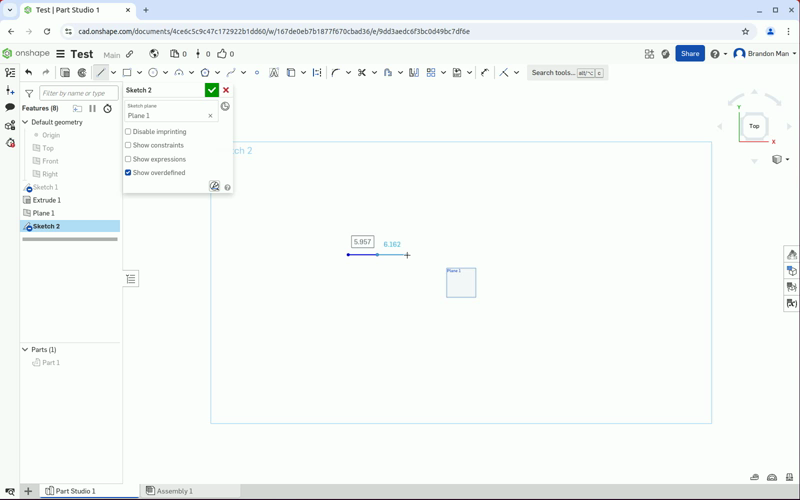
mouse_move(377, 240)
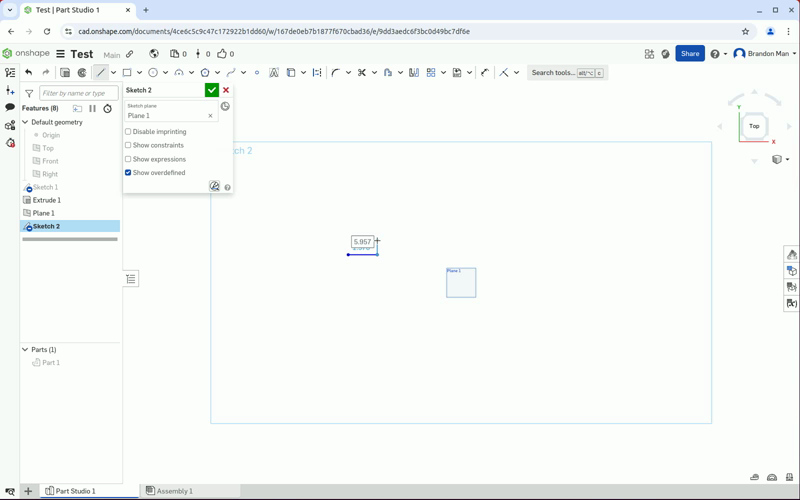
click(377, 240)
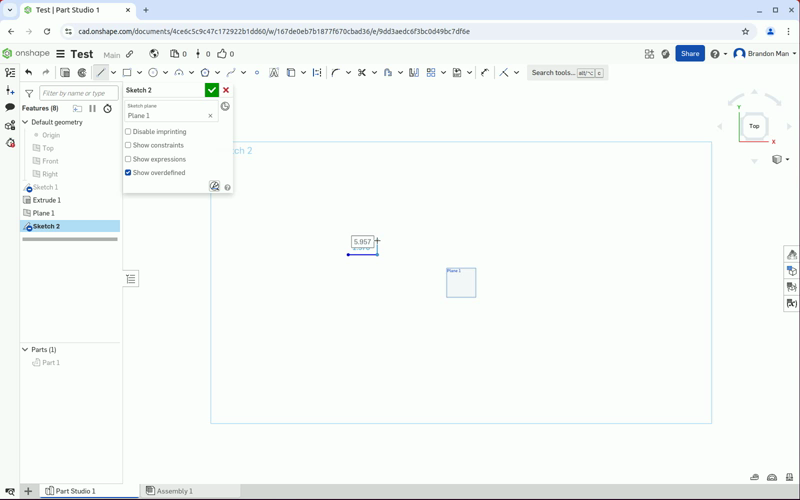
key_up(shift)
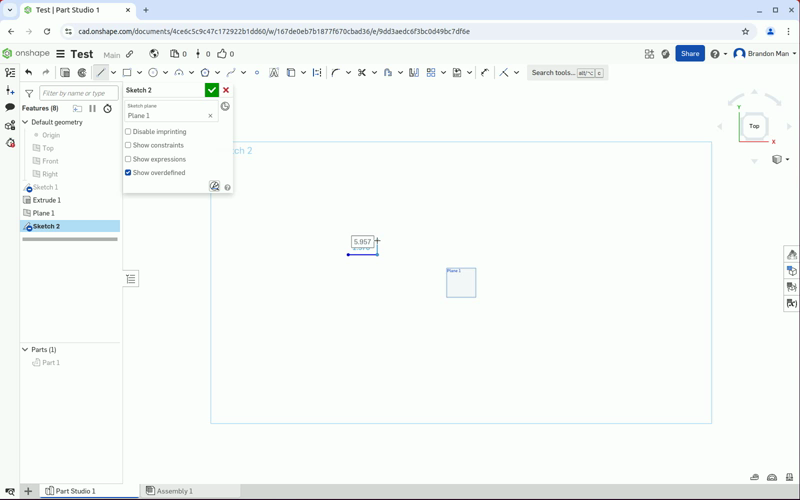
key_down(shift)
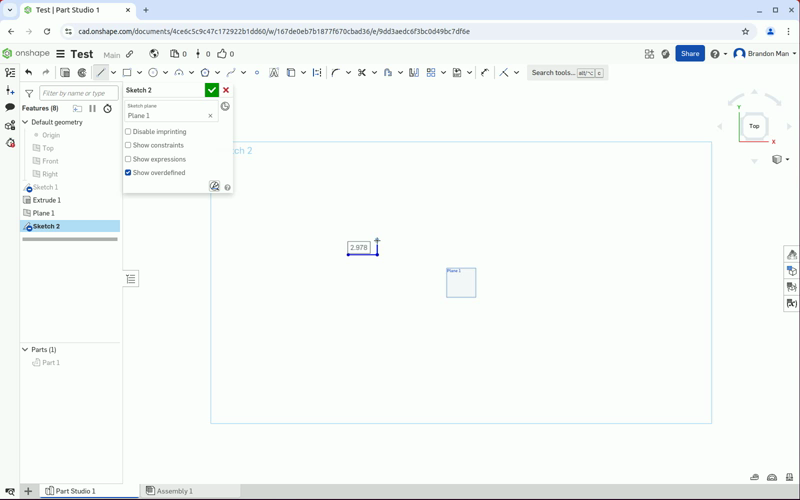
mouse_move(407, 240)
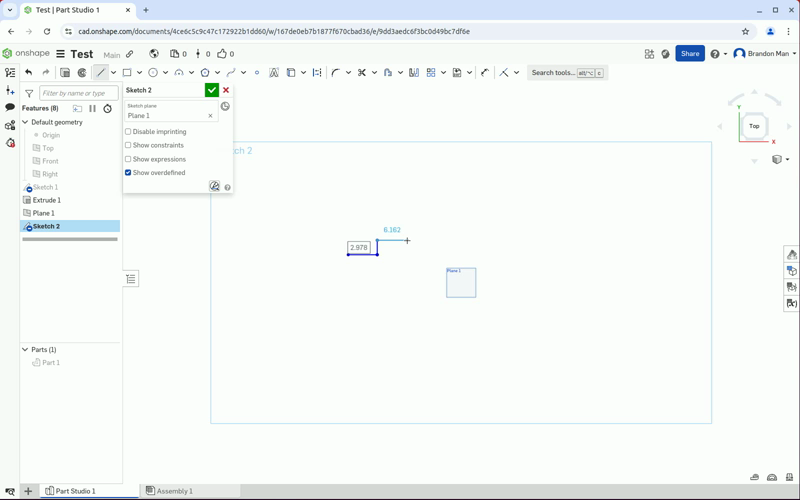
mouse_move(348, 240)
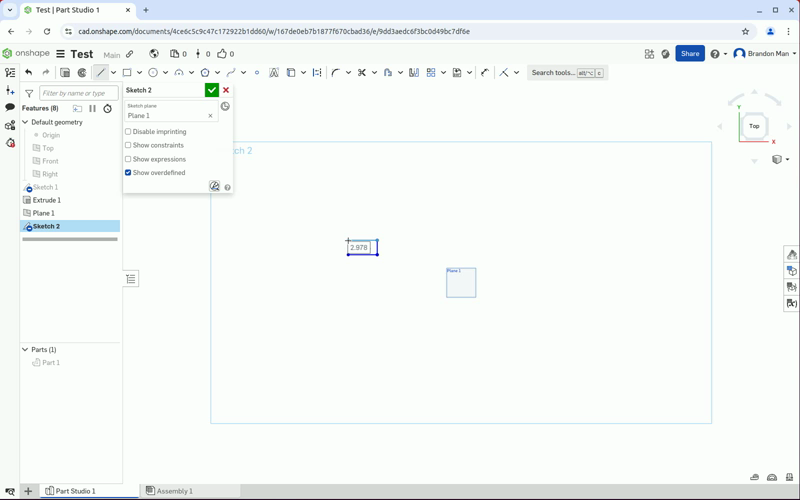
click(348, 240)
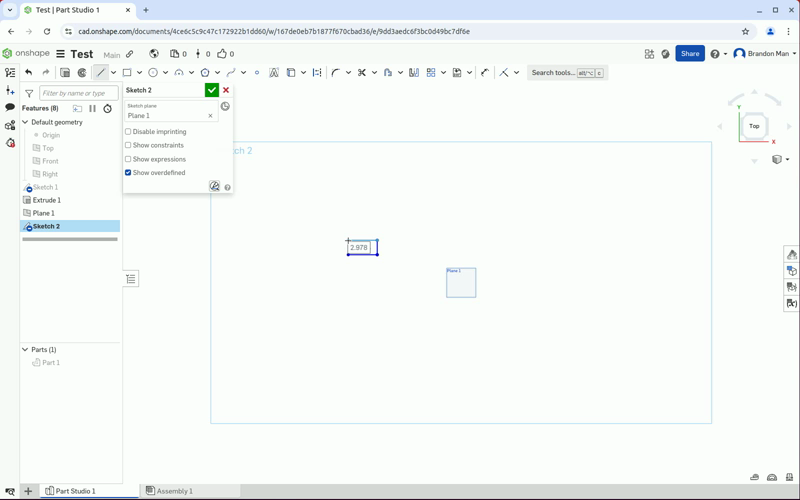
key_up(shift)
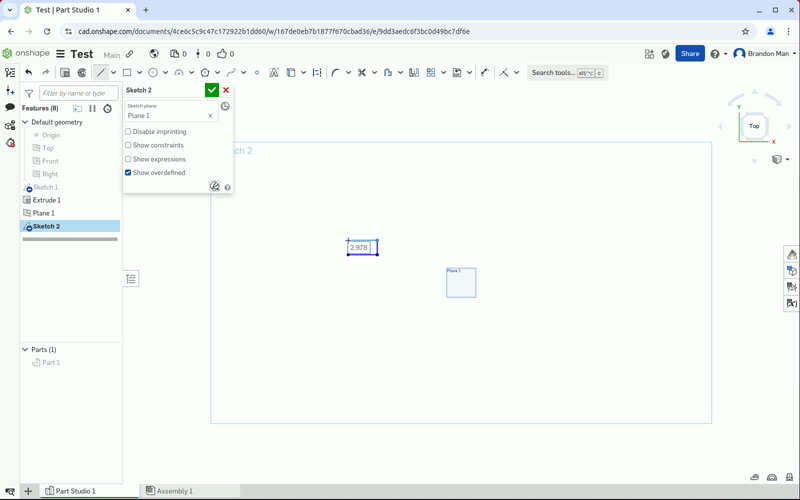
mouse_move(378, 240)
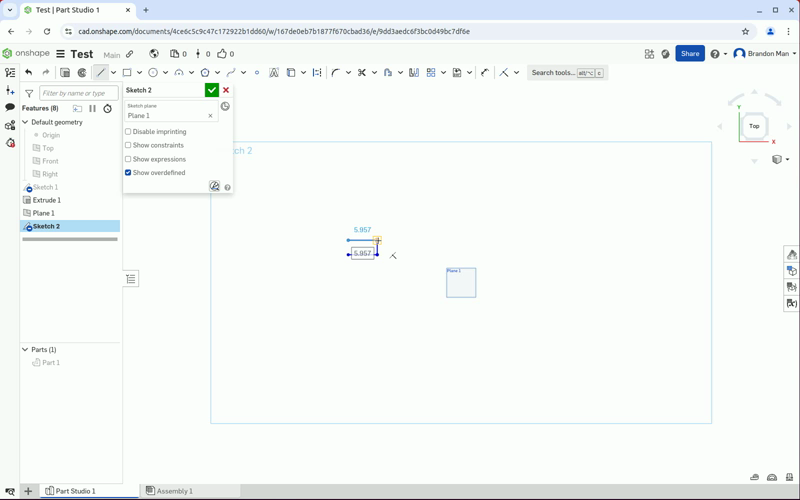
key_down(shift)
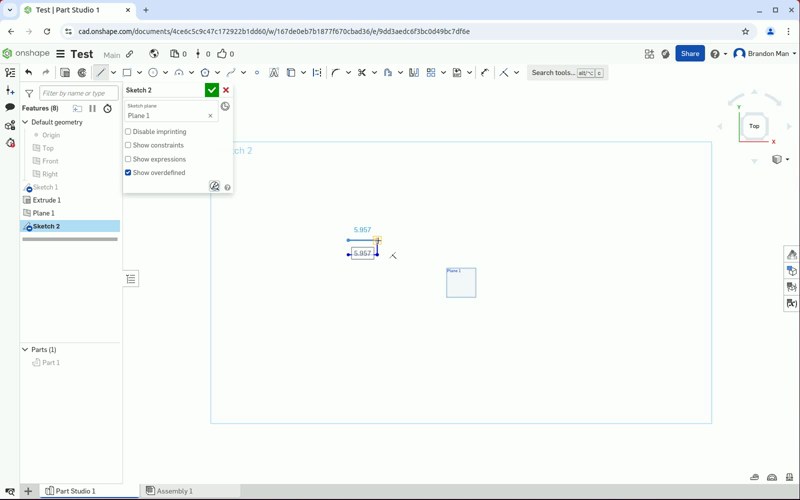
mouse_move(348, 254)
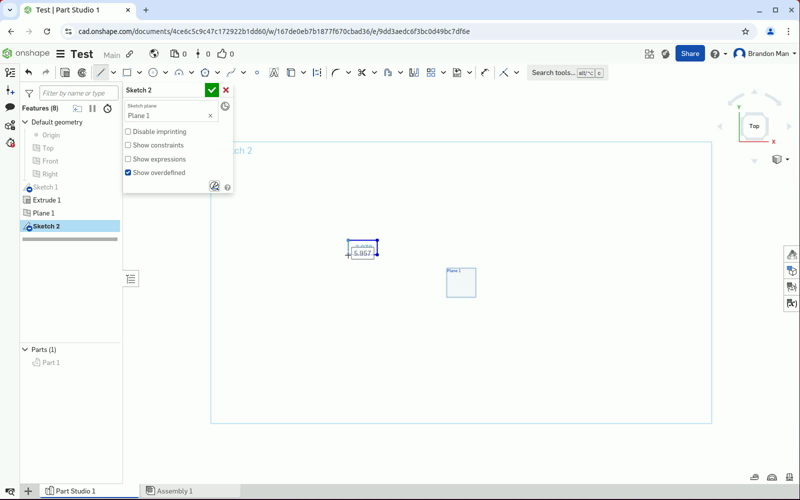
key_up(shift)
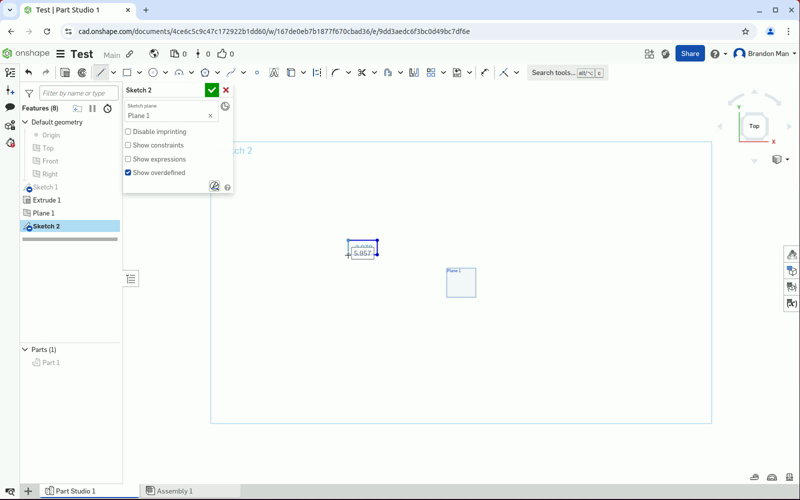
click(348, 254)
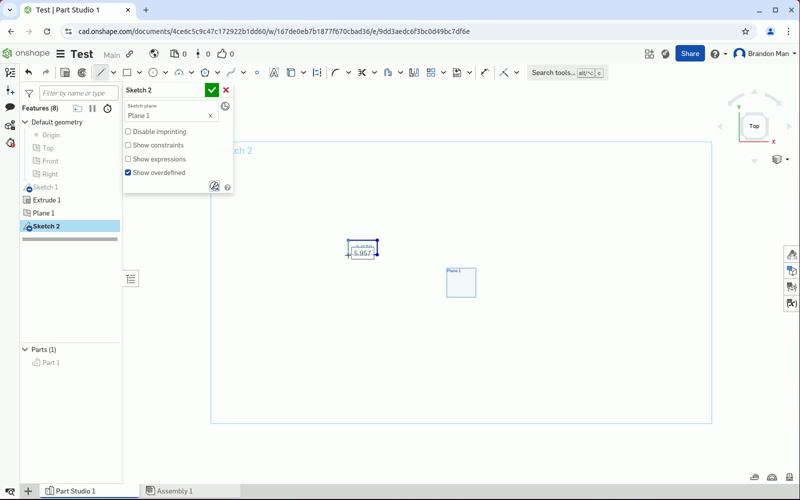
key(esc)
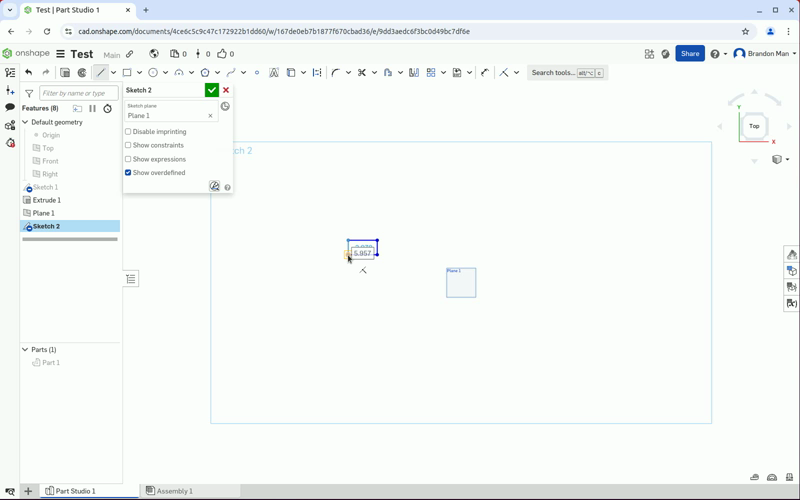
mouse_move(354, 247)
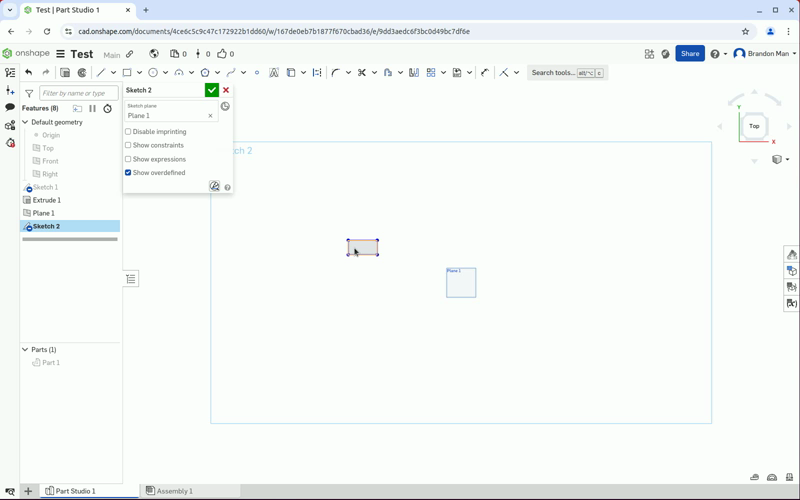
scroll(6)
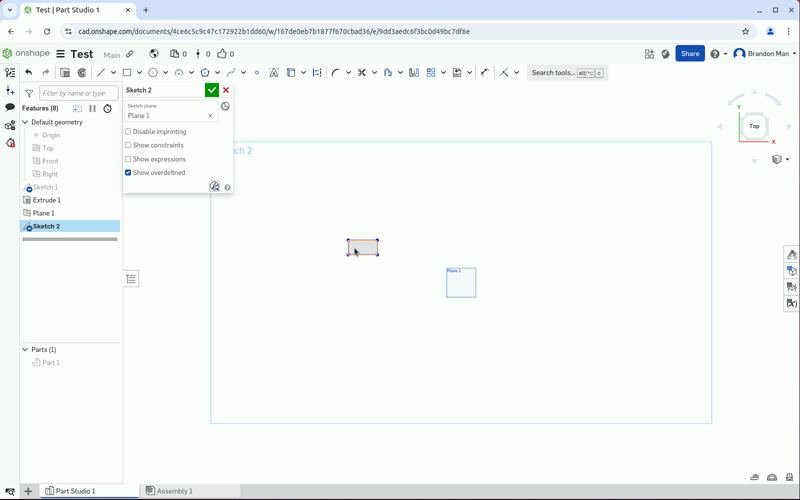
scroll(6)
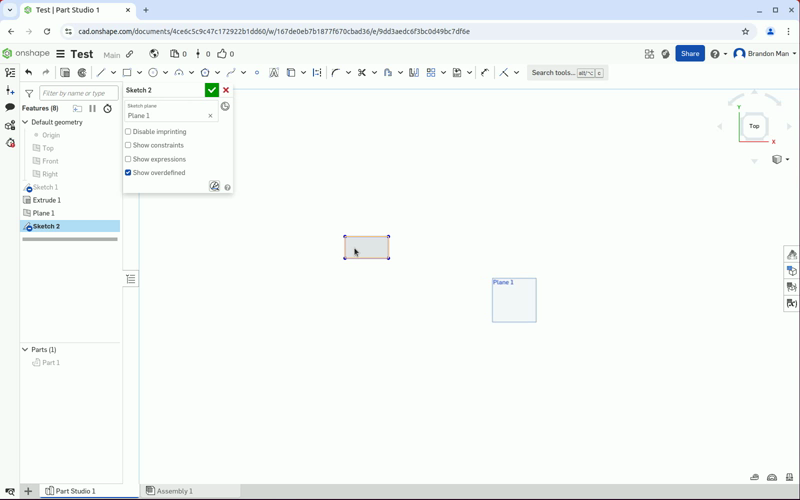
scroll(6)
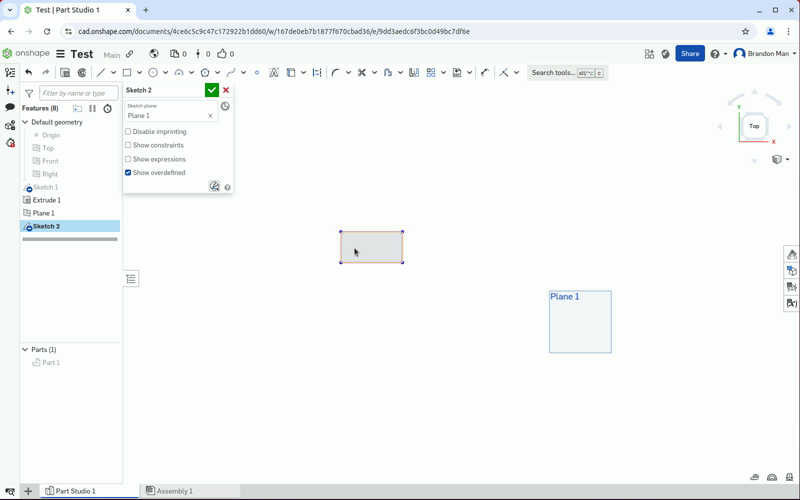
scroll(6)
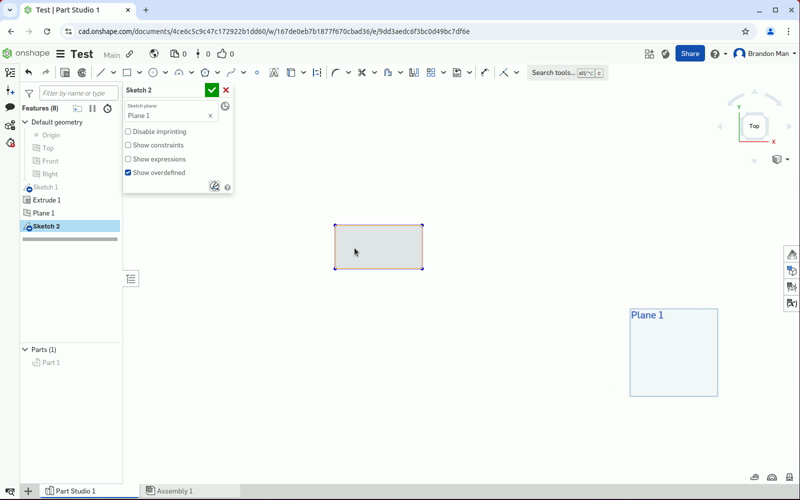
scroll(6)
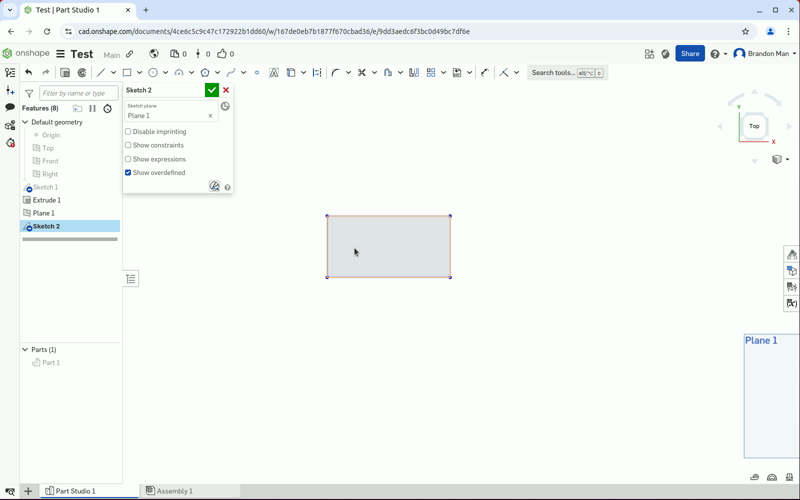
scroll(6)
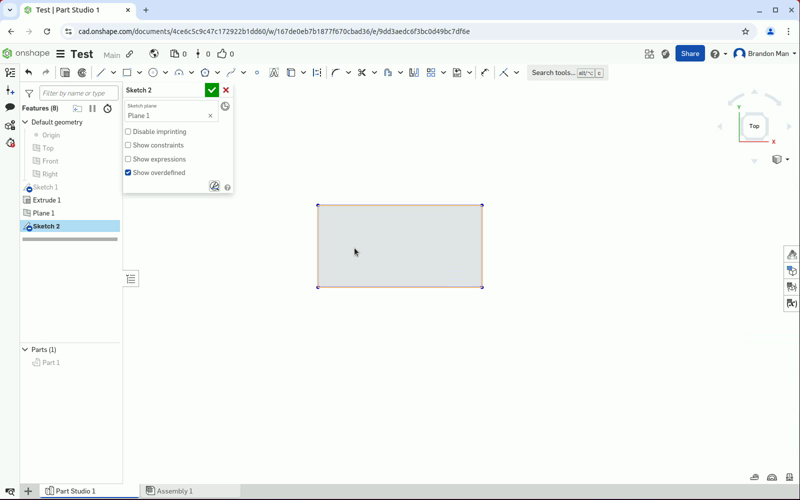
scroll(6)
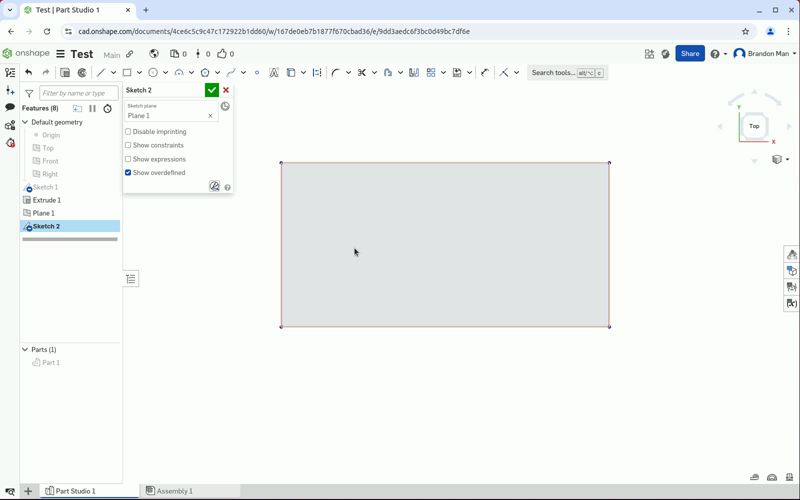
click(354, 247)
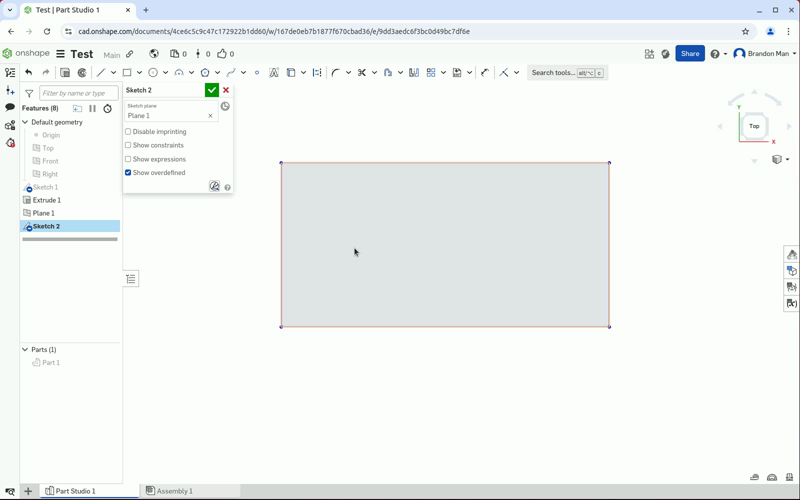
scroll(-6)
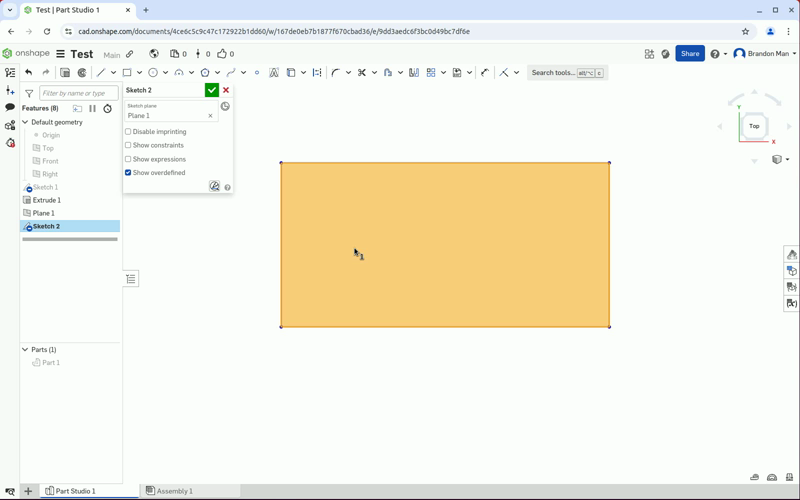
scroll(-6)
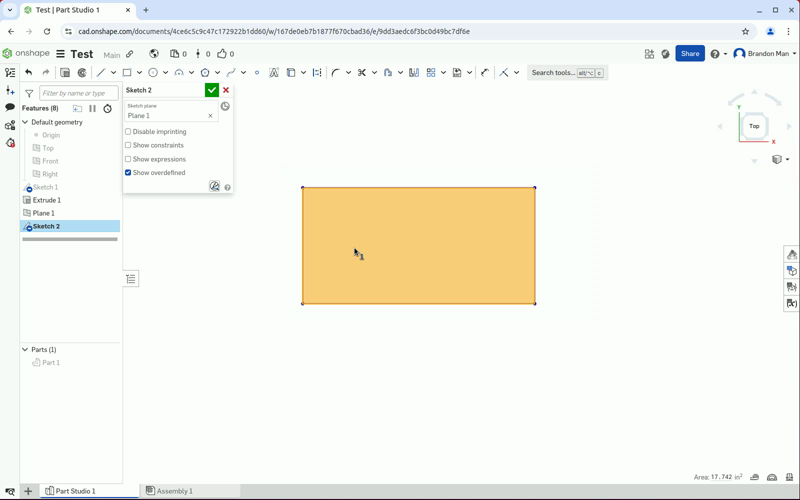
scroll(-6)
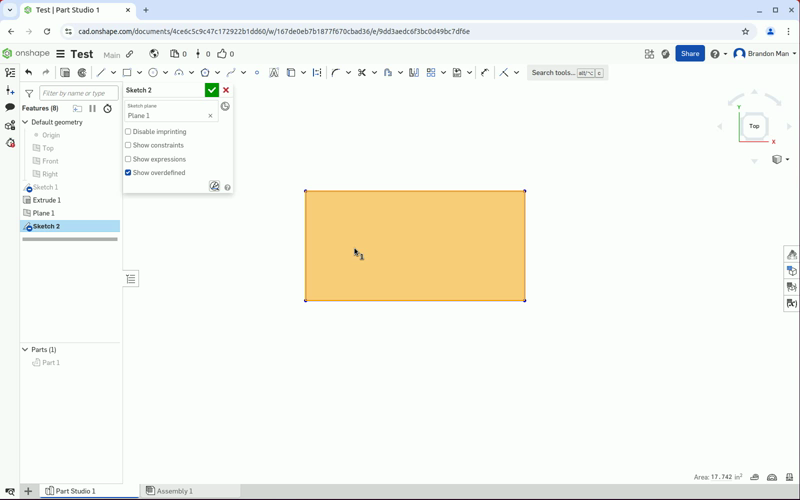
scroll(-6)
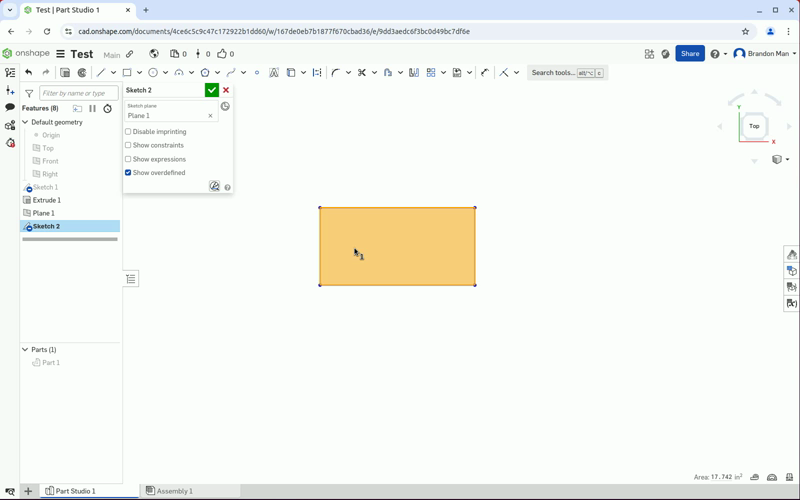
scroll(-6)
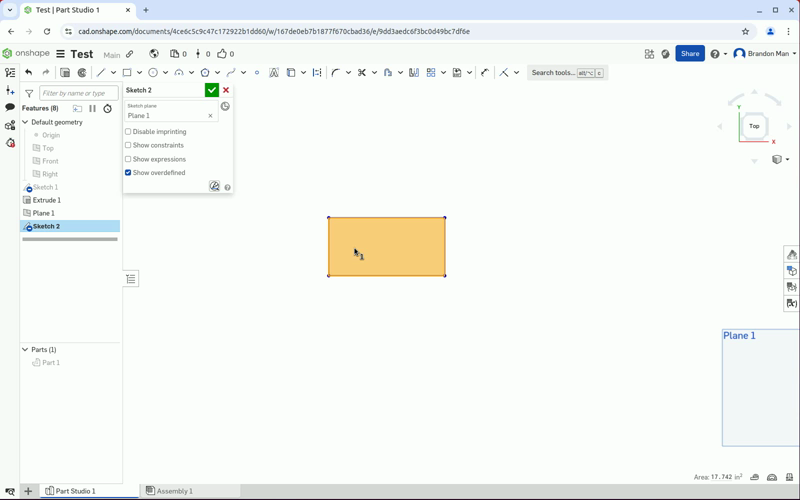
scroll(-6)
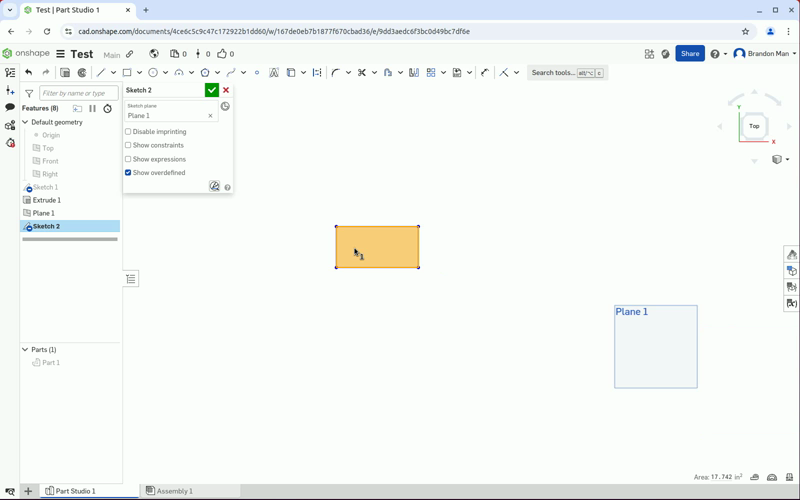
scroll(-6)
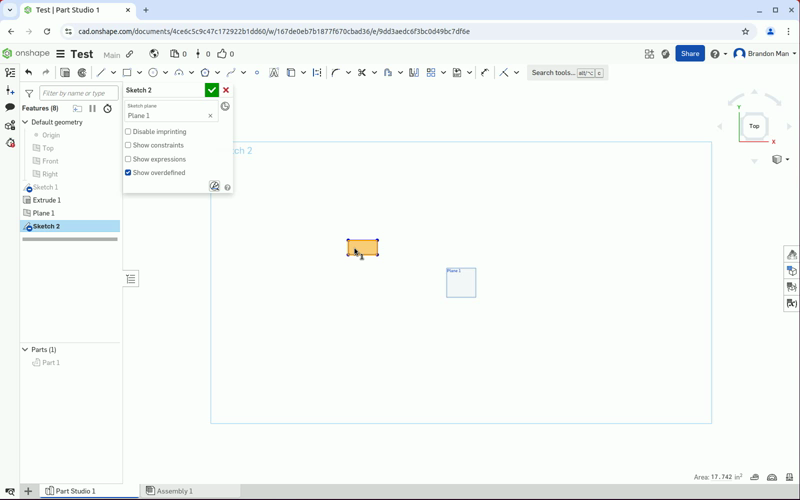
mouse_move(73, 352)
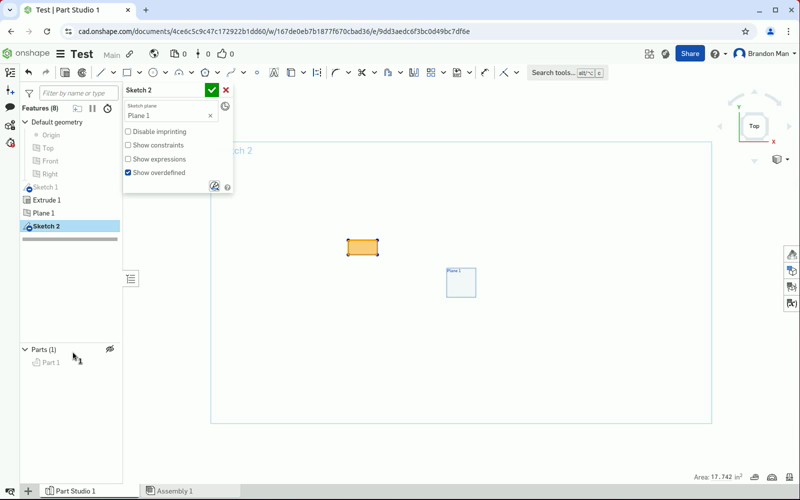
key(shift+y)
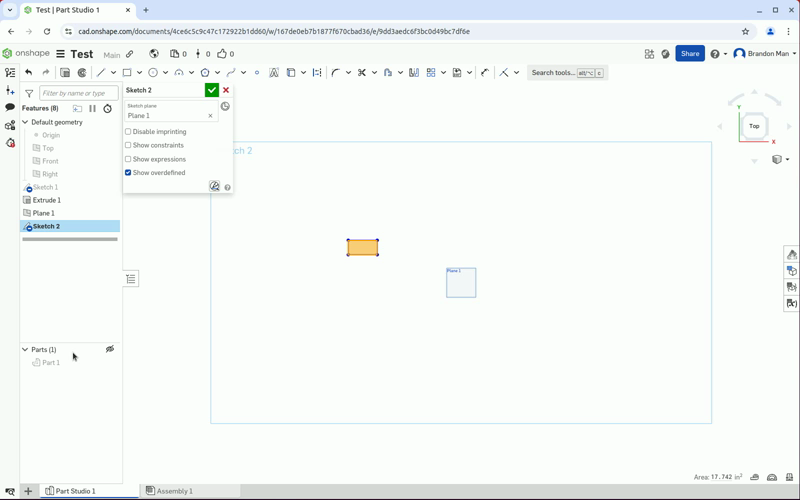
key(shift+e)
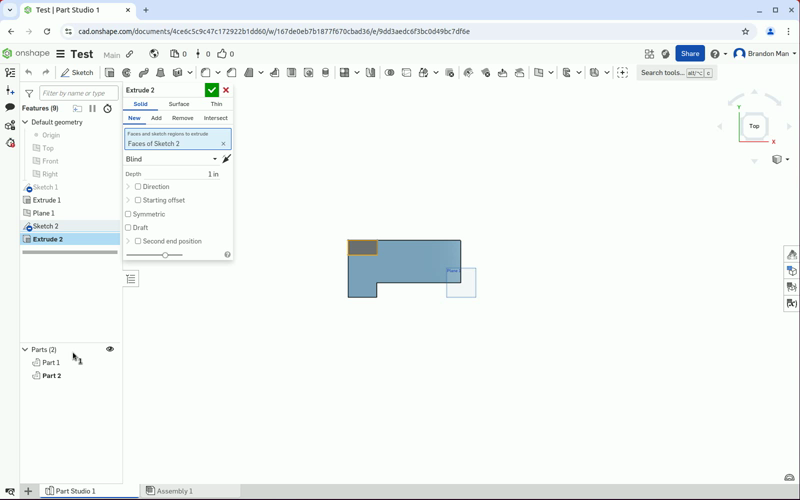
mouse_move(143, 106)
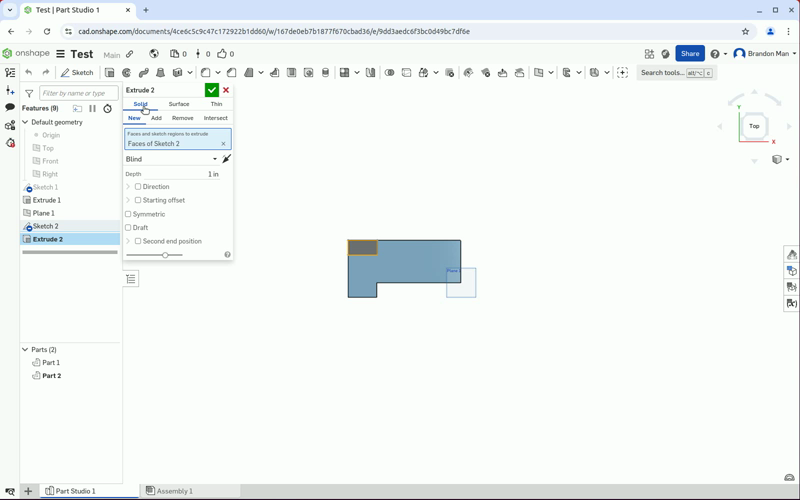
click(143, 106)
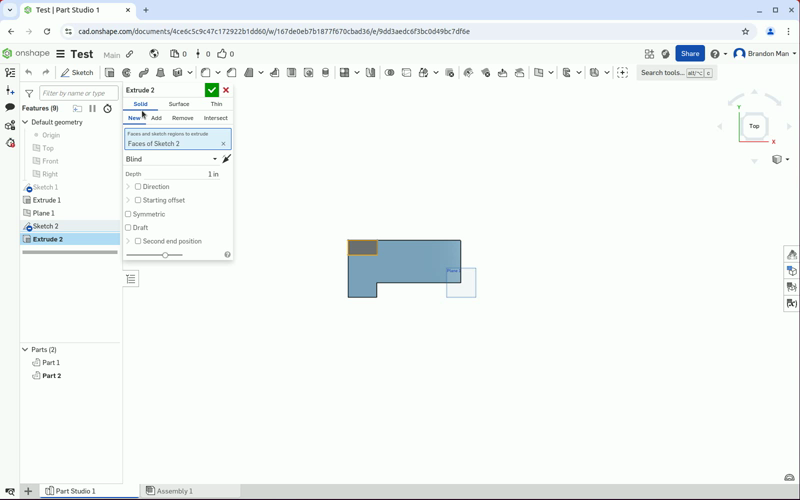
mouse_move(137, 120)
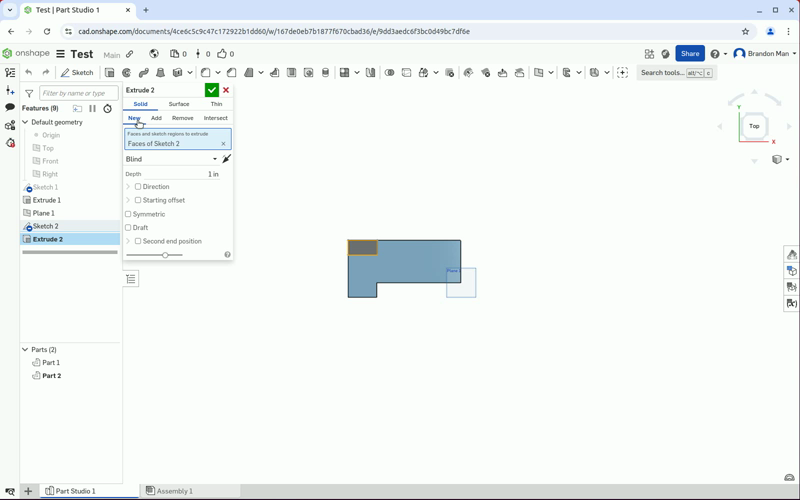
click(137, 120)
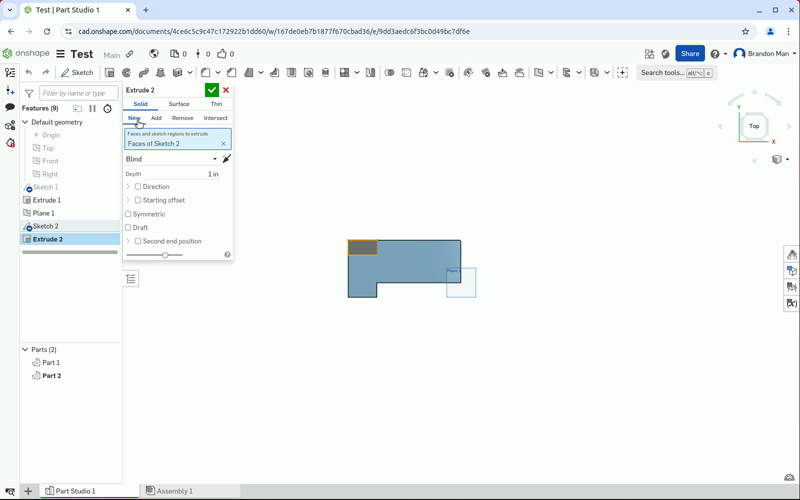
key(tab, 4)
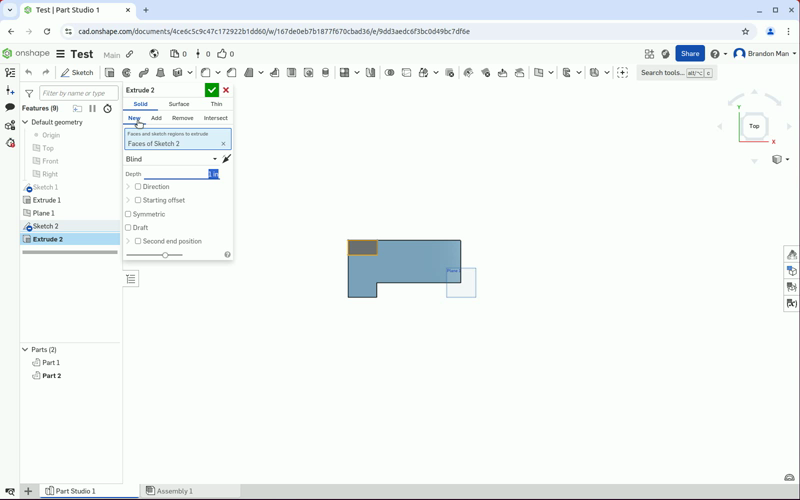
text(5.777)
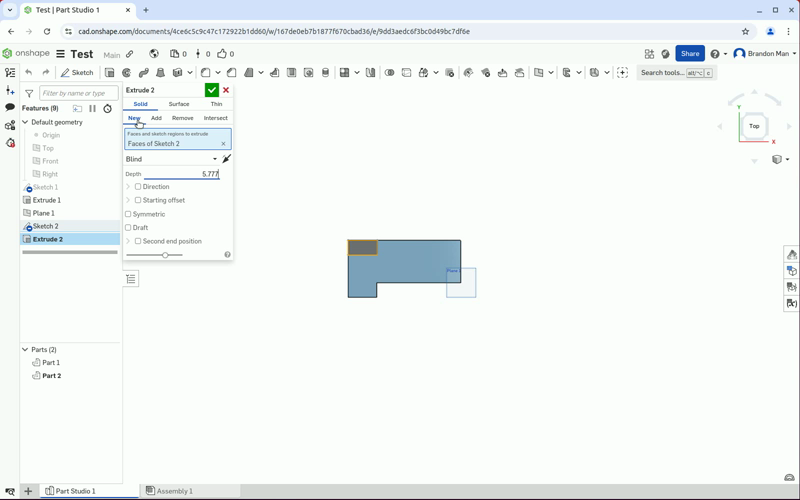
key(enter)
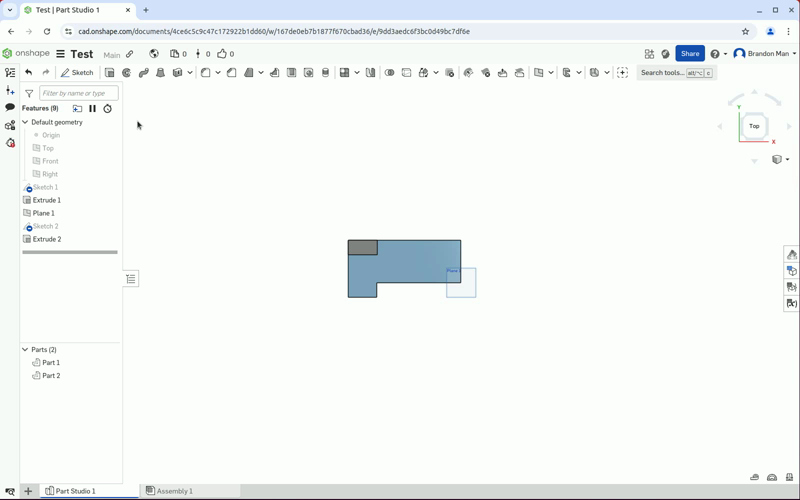
key(shift+h)
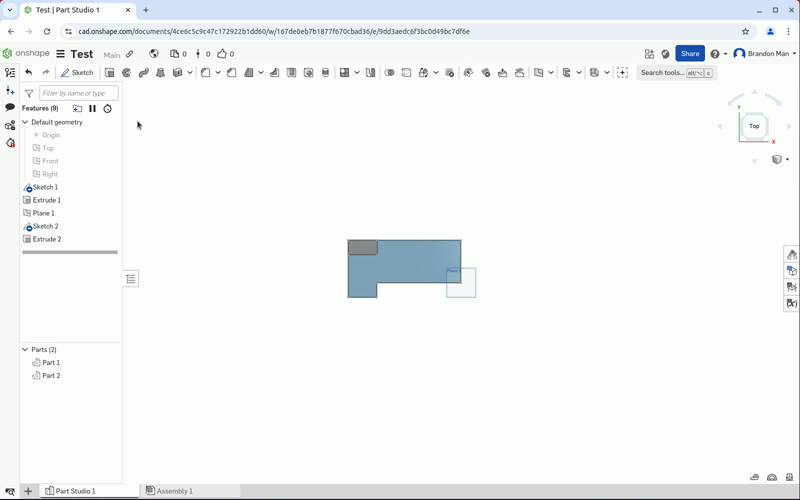
key(shift+h)
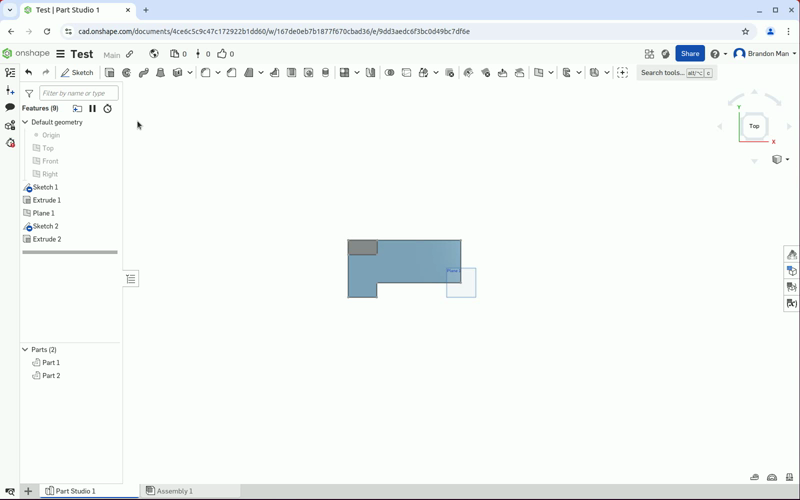
key(shift+7)
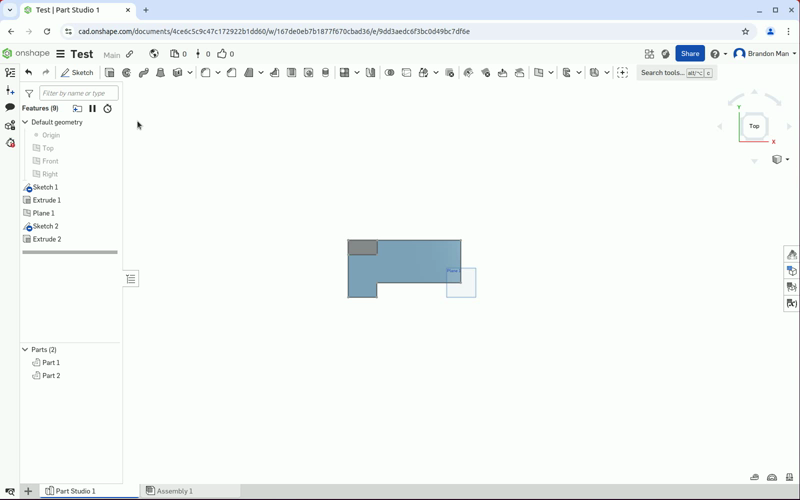
key(up, 3)
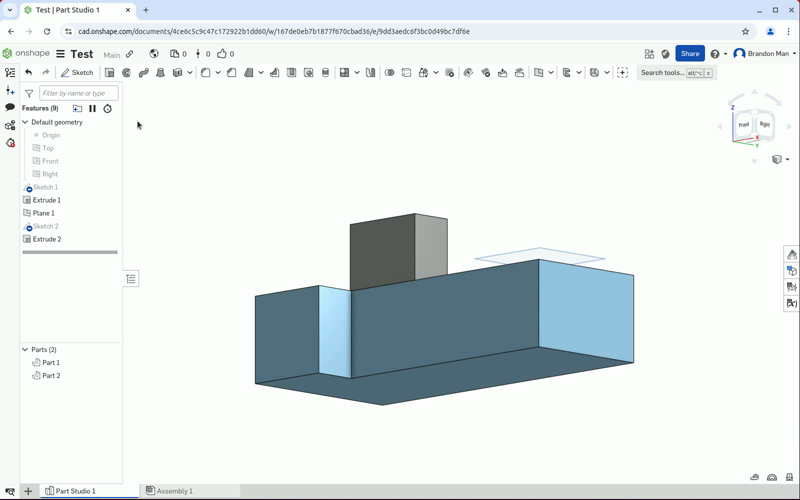
key(left, 3)
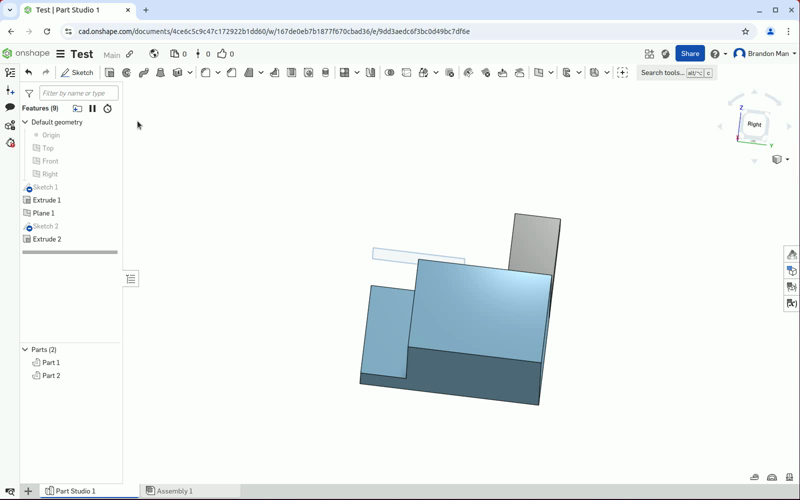
key(right, 3)
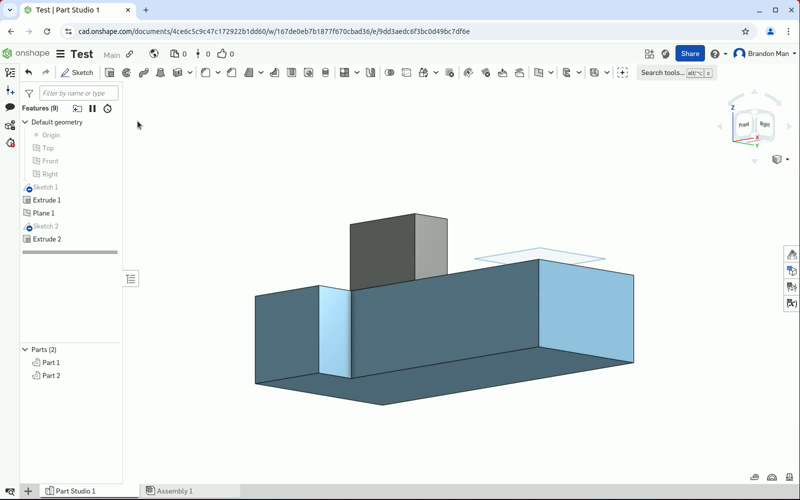
key(down, 3)
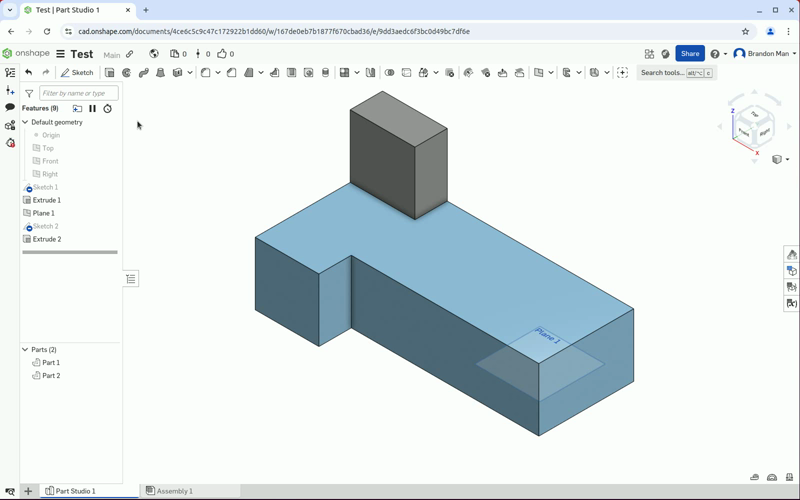
mouse_move(73, 189)
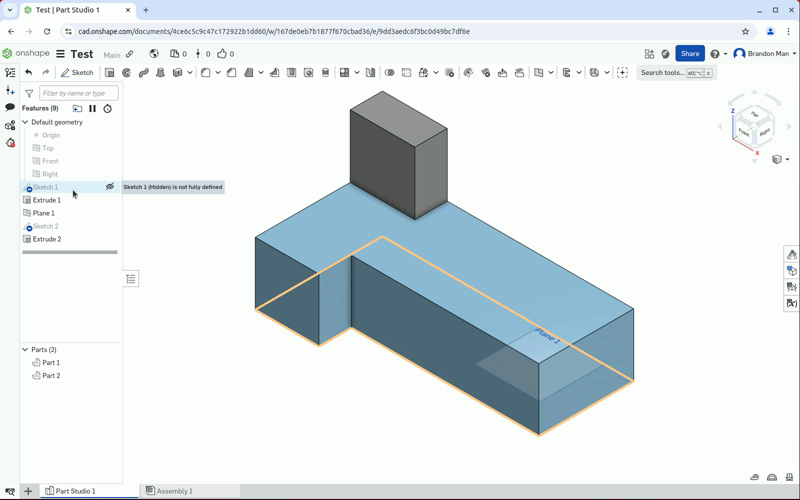
click(73, 189)